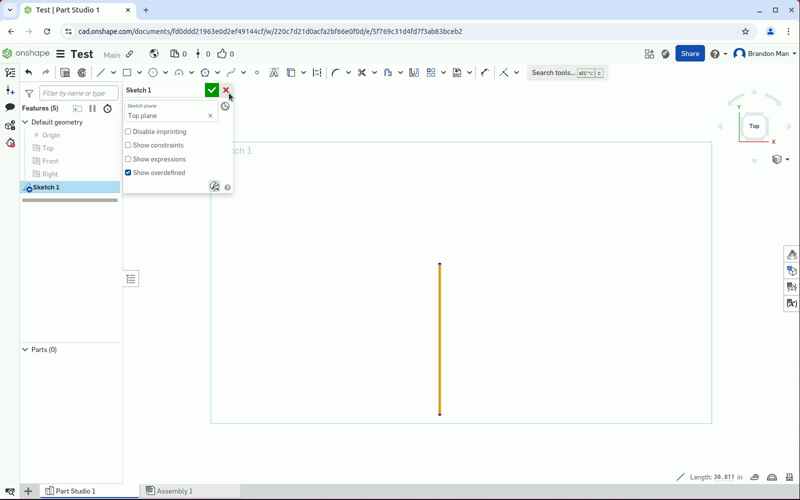
key(shift+h)
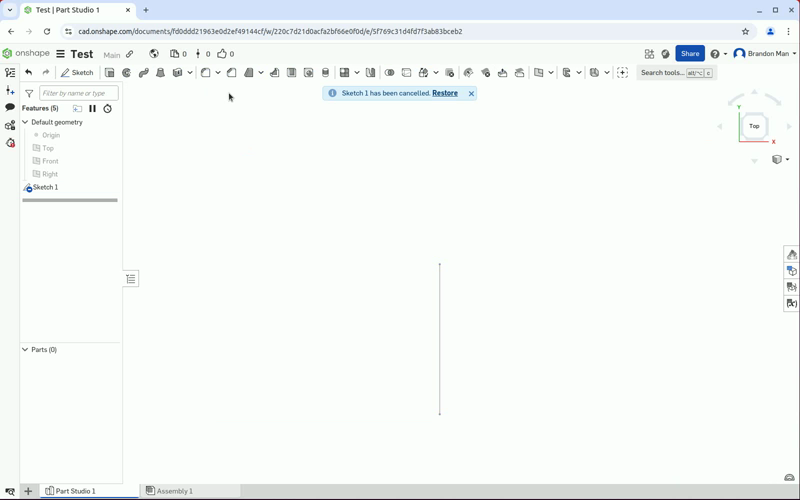
key(shift+s)
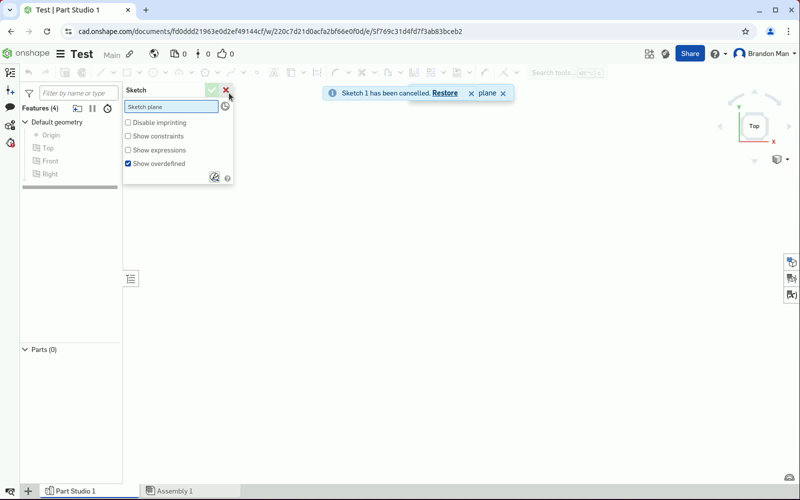
mouse_move(73, 150)
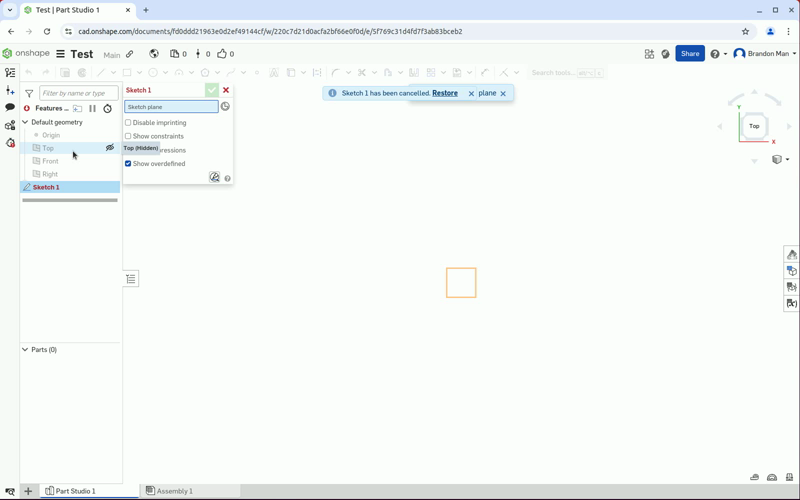
click(73, 150)
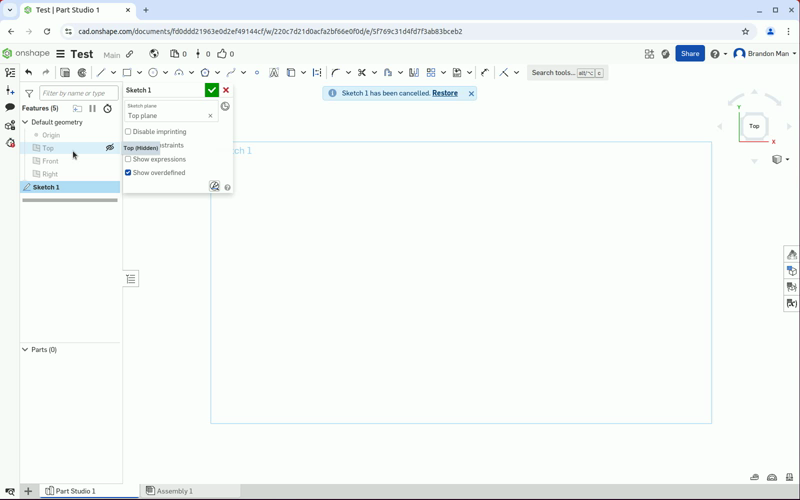
mouse_move(73, 352)
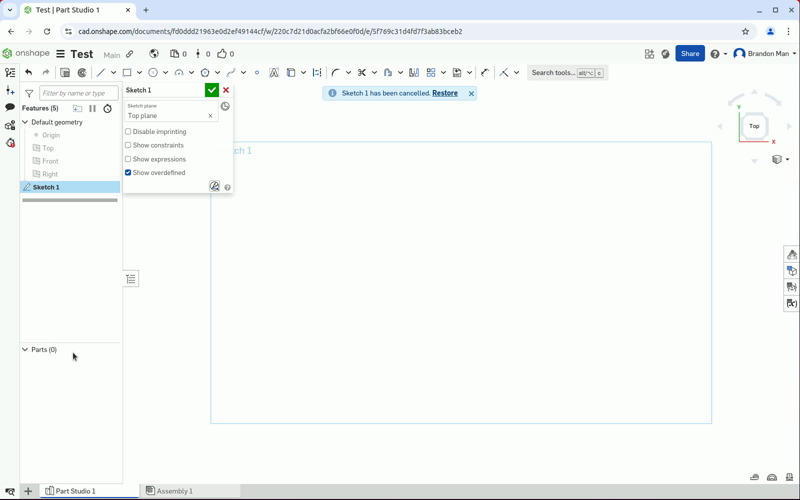
key(y)
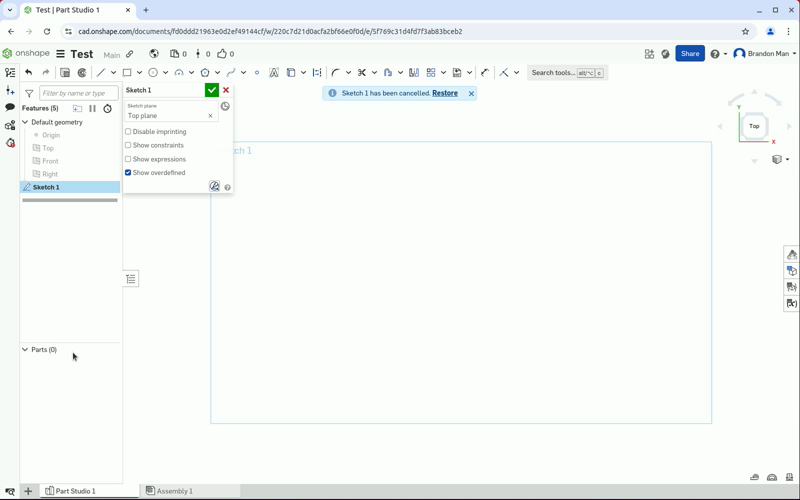
key(l)
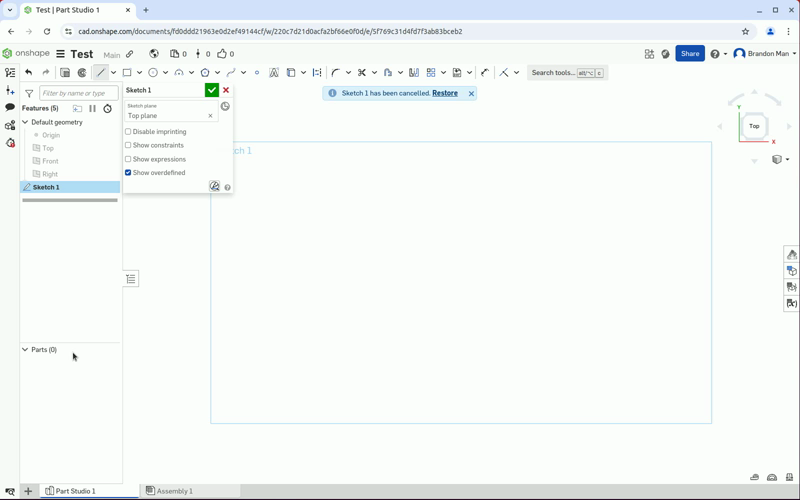
key_down(shift)
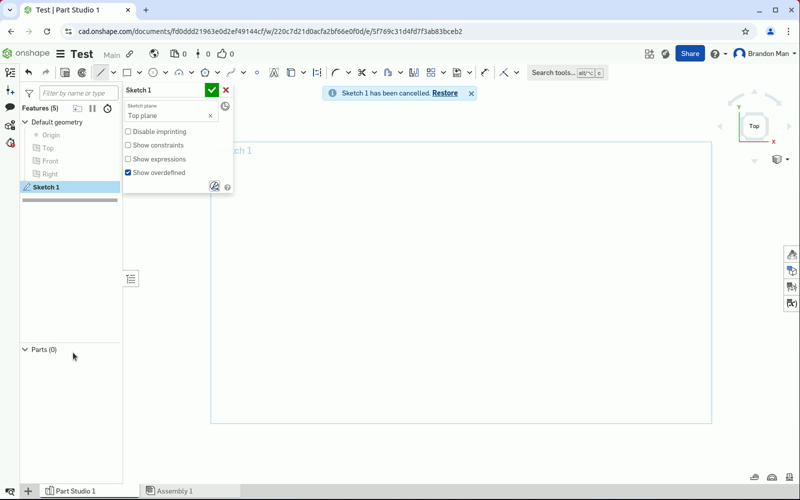
mouse_move(348, 294)
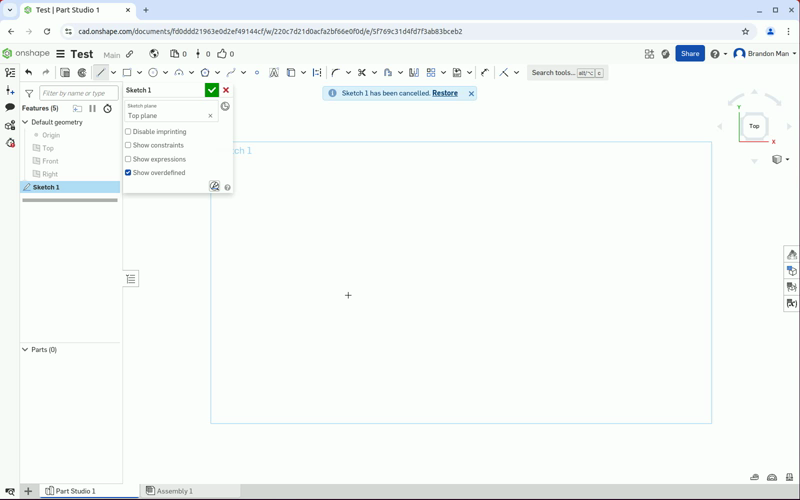
click(348, 294)
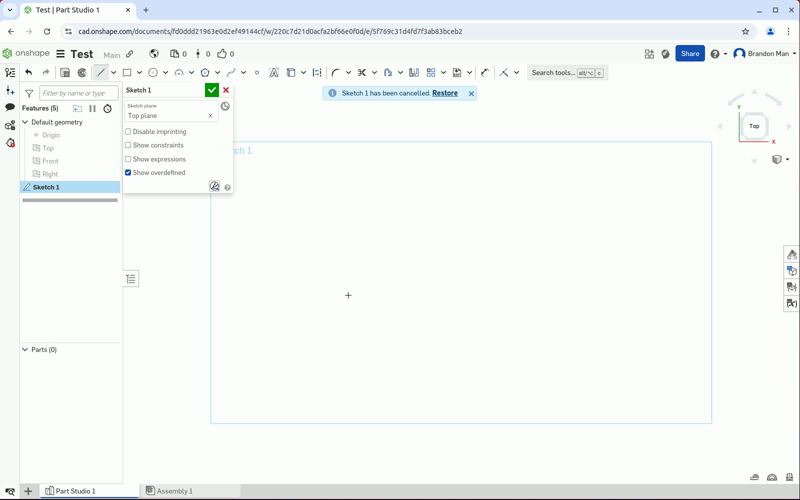
key_up(shift)
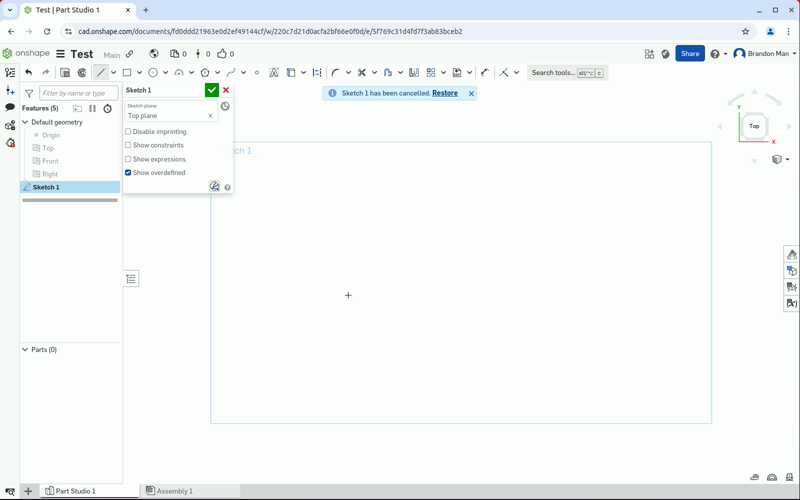
key_down(shift)
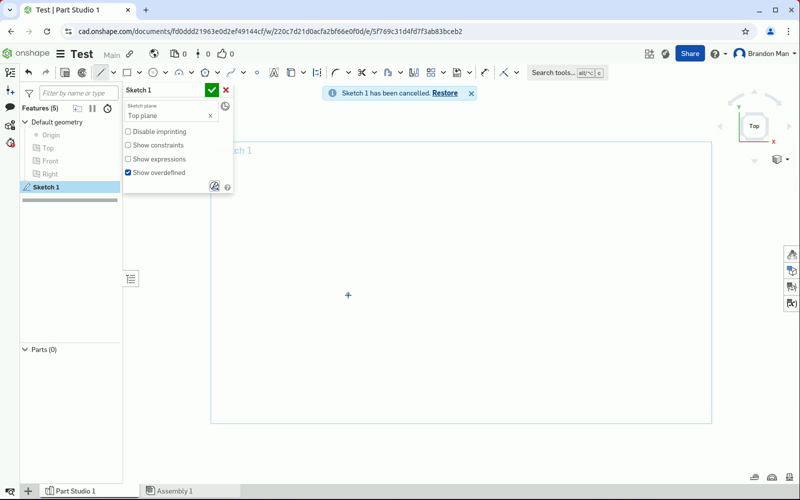
mouse_move(550, 294)
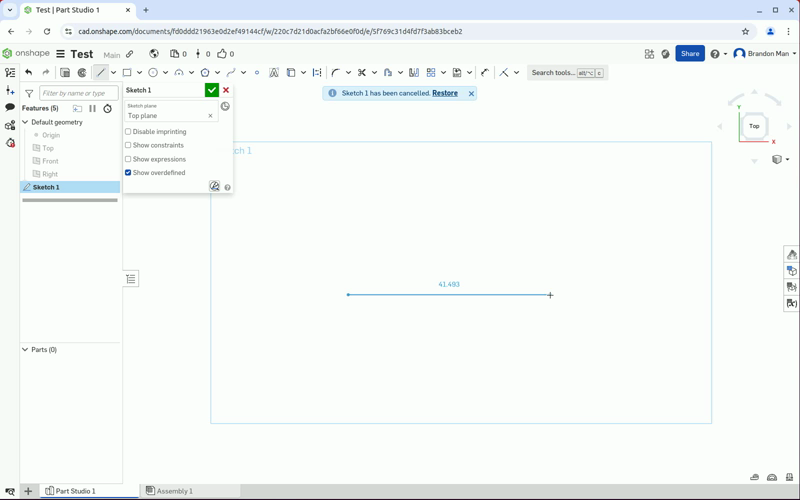
click(550, 294)
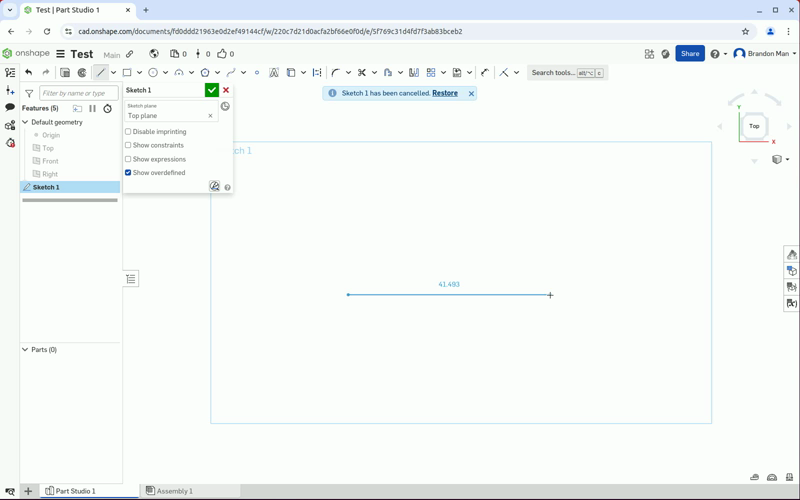
key_up(shift)
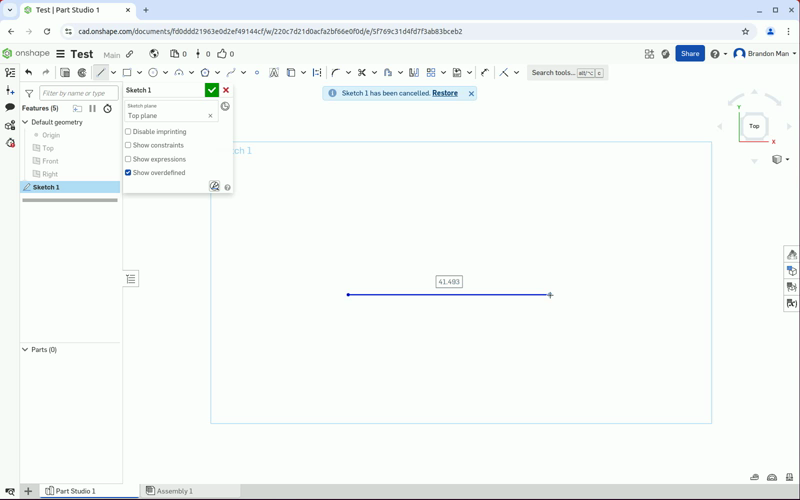
key_down(shift)
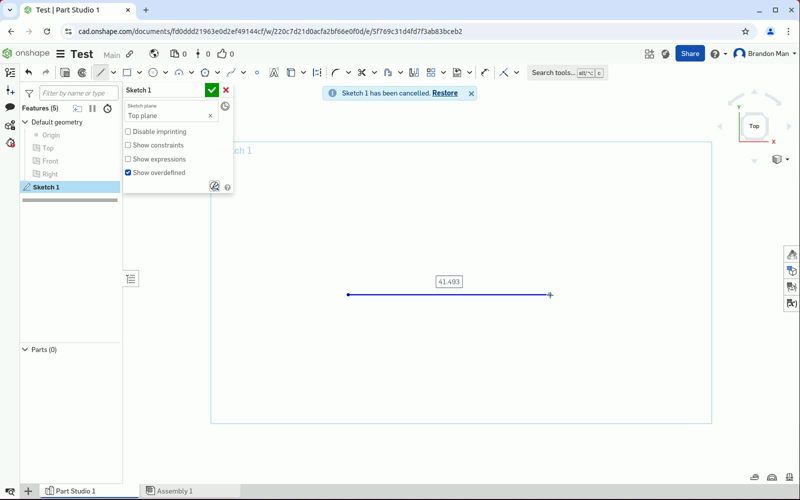
mouse_move(580, 294)
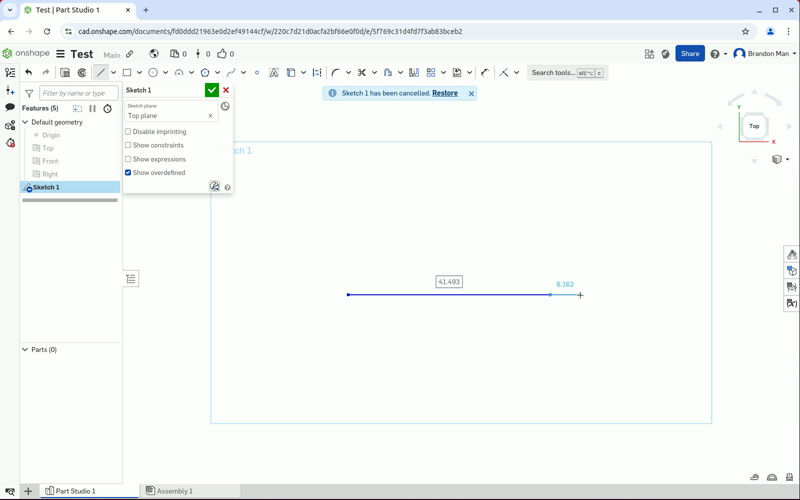
mouse_move(550, 271)
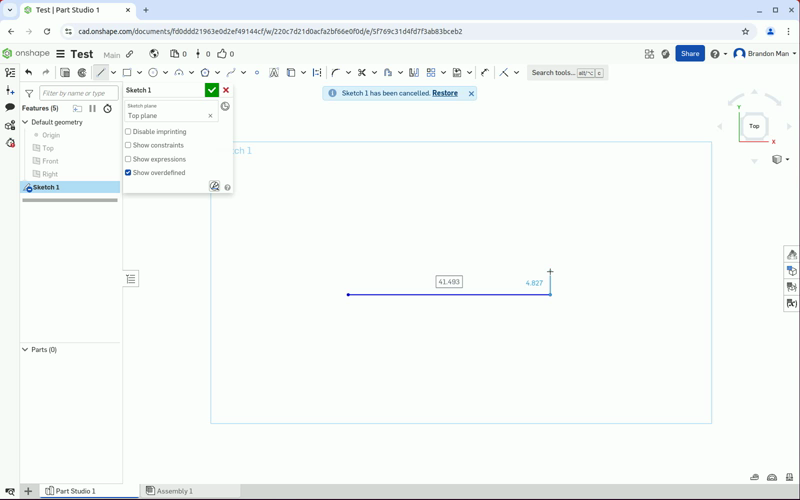
click(550, 271)
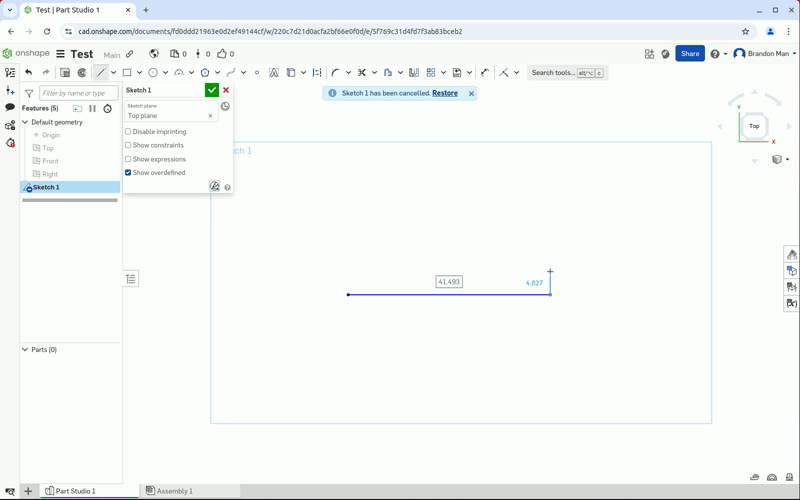
key_up(shift)
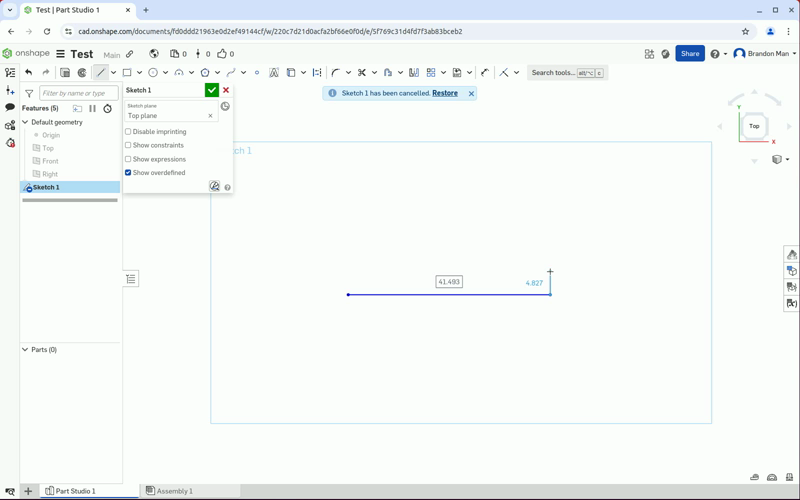
key_down(shift)
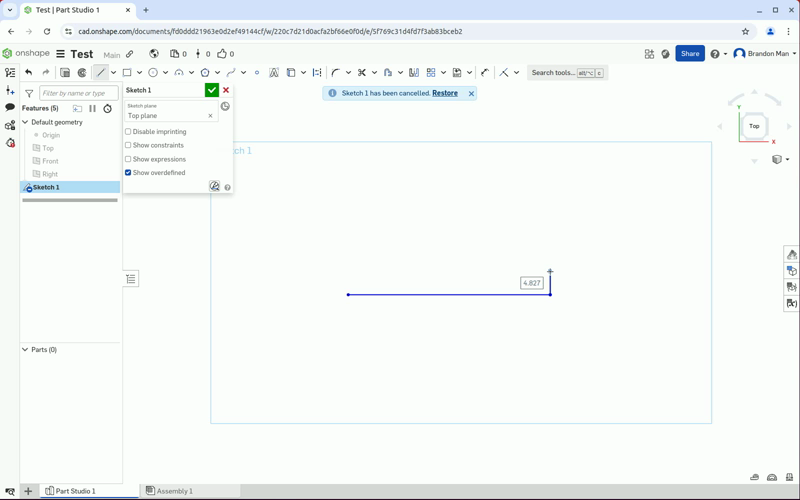
mouse_move(348, 271)
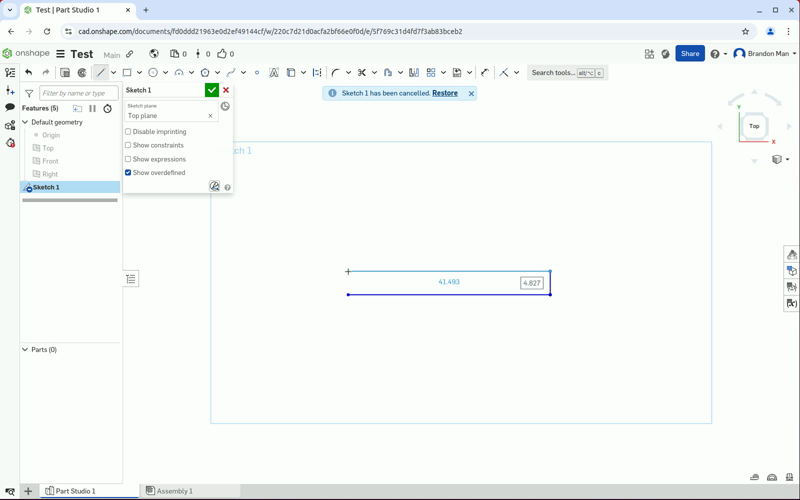
click(348, 271)
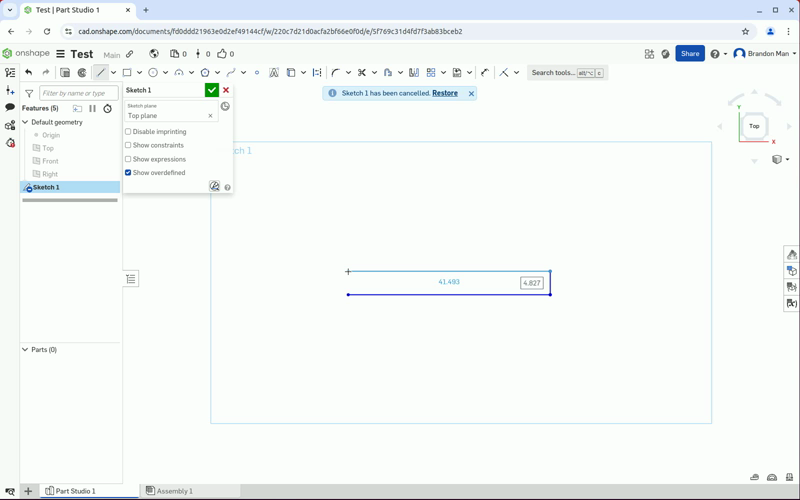
key_up(shift)
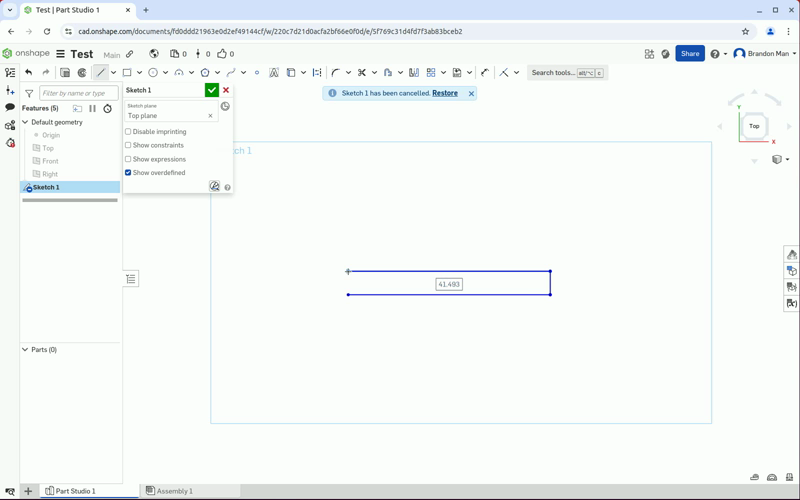
mouse_move(378, 271)
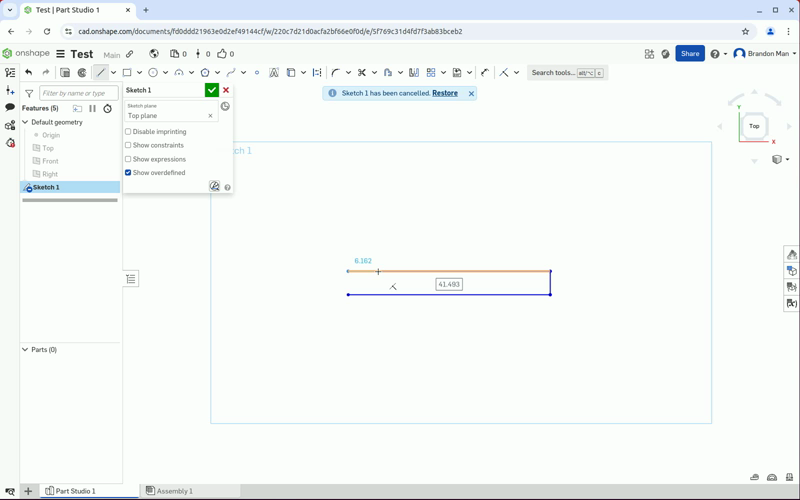
key_down(shift)
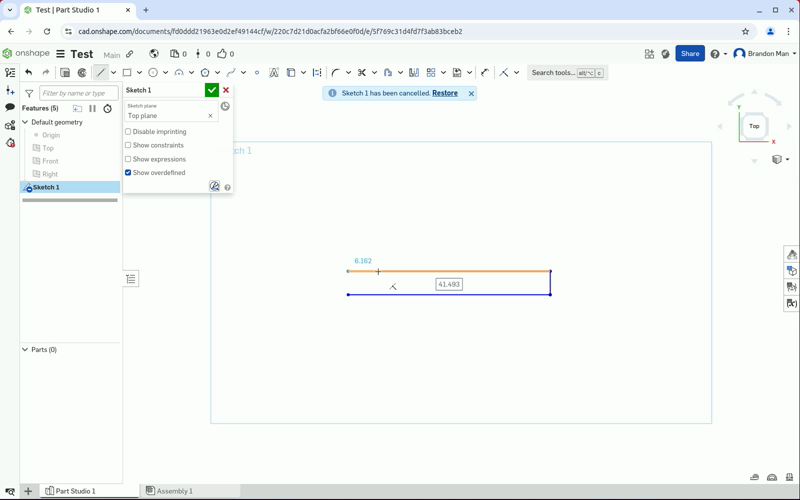
mouse_move(348, 294)
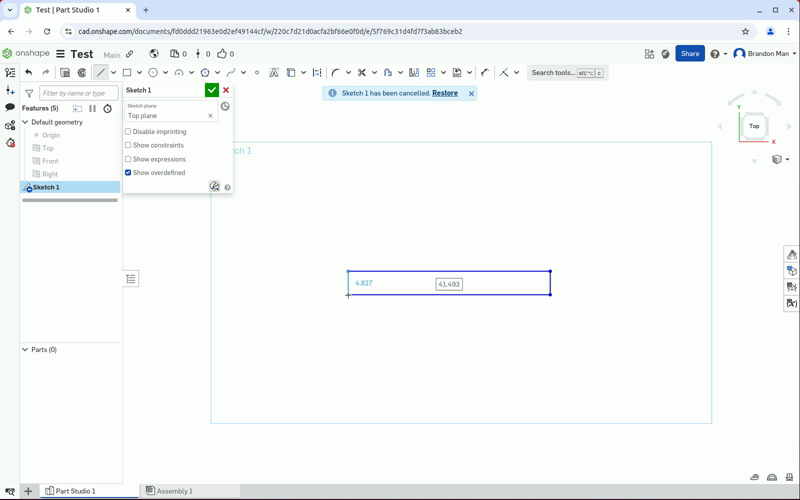
key_up(shift)
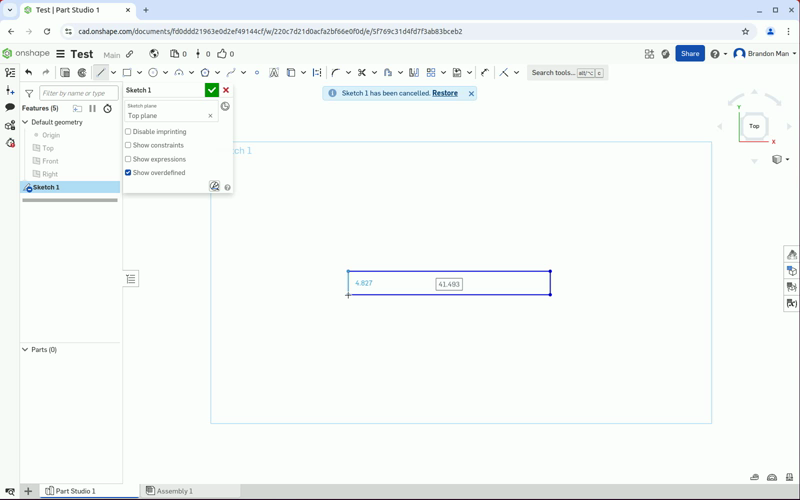
click(348, 294)
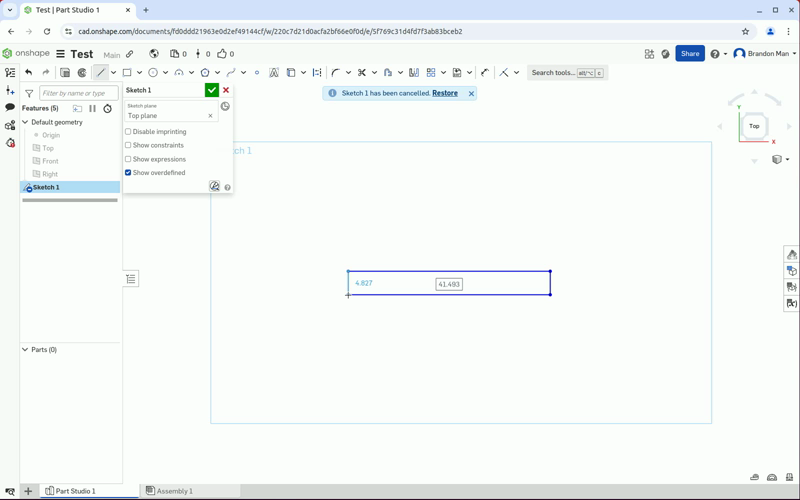
key(esc)
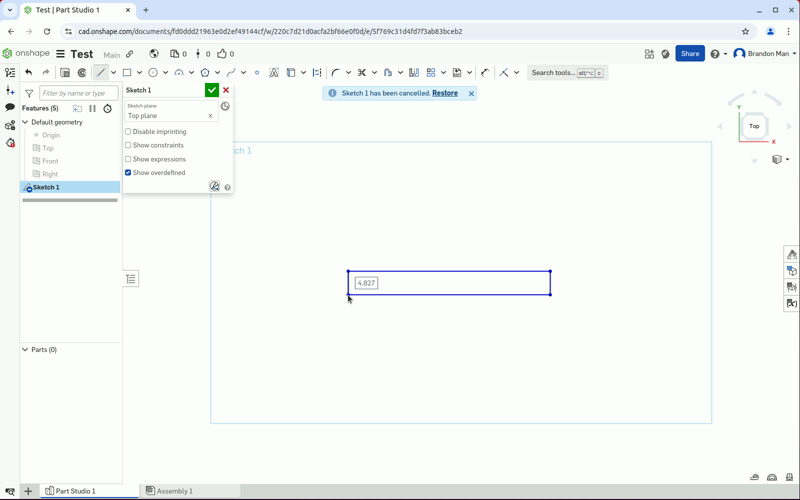
mouse_move(521, 286)
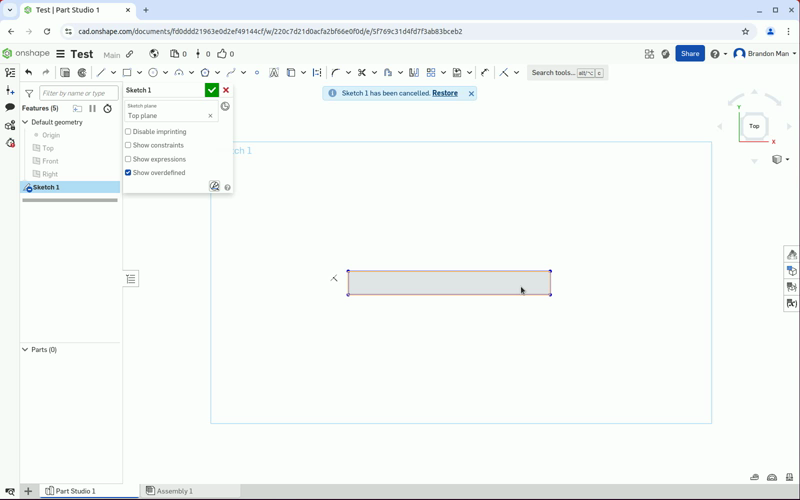
click(521, 286)
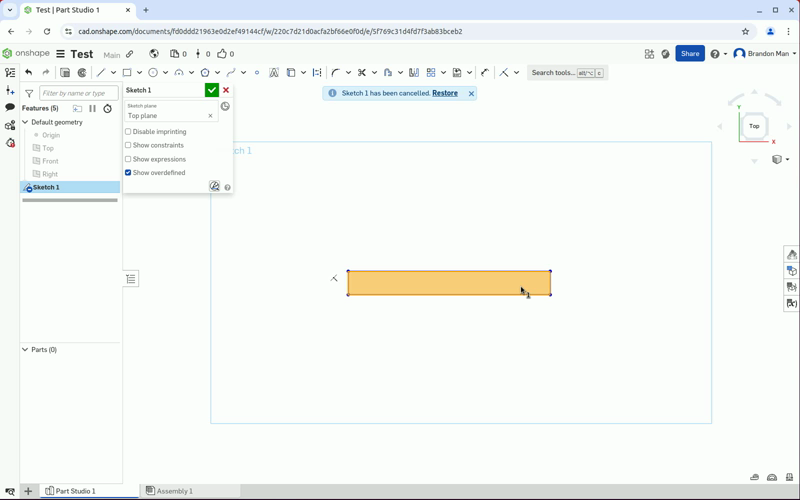
mouse_move(73, 352)
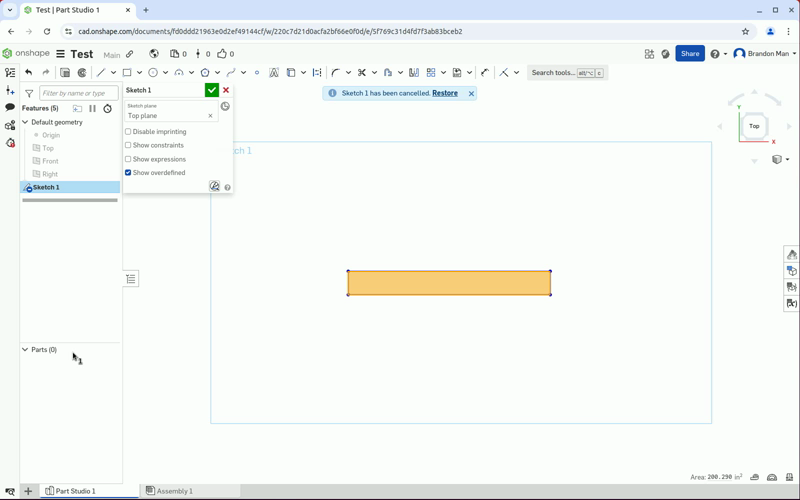
key(shift+y)
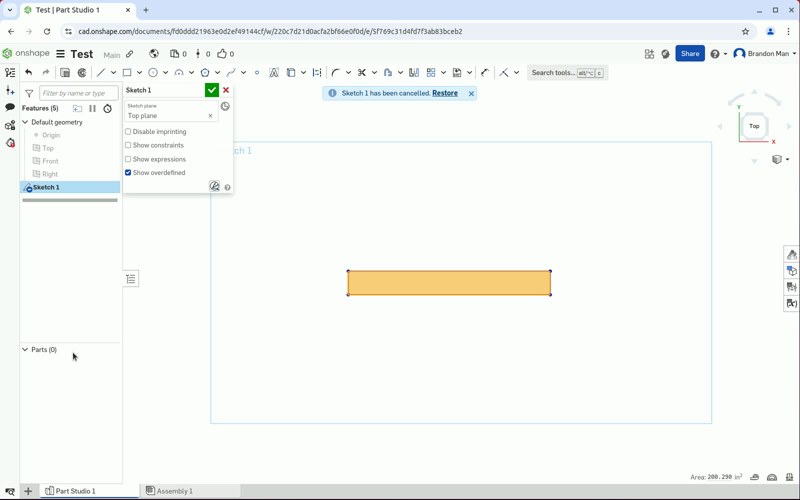
key(shift+e)
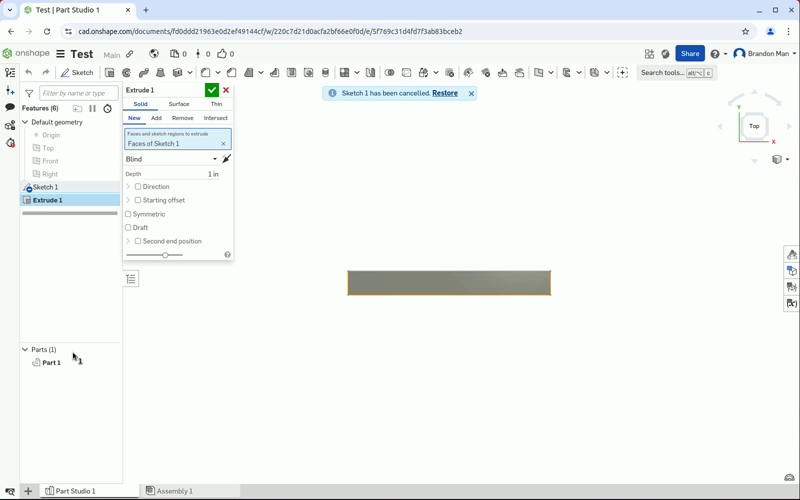
mouse_move(143, 106)
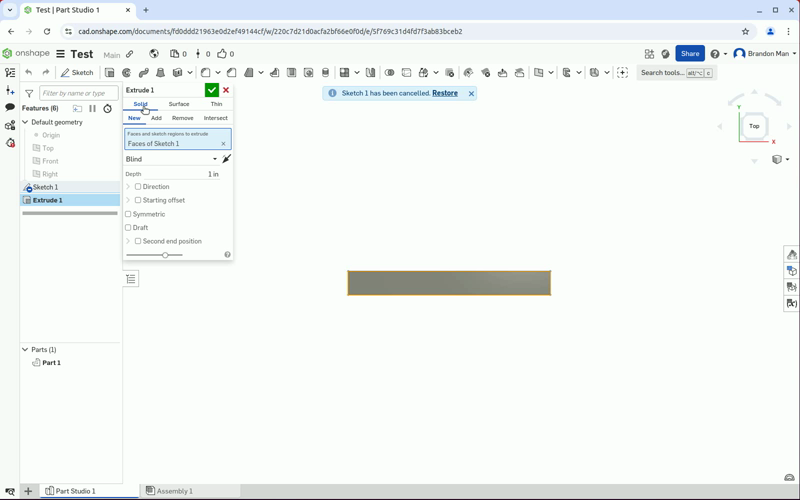
click(143, 106)
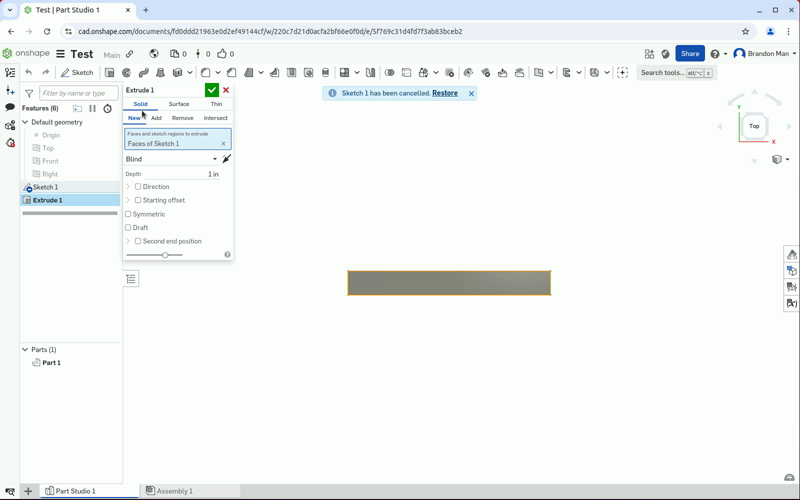
mouse_move(137, 120)
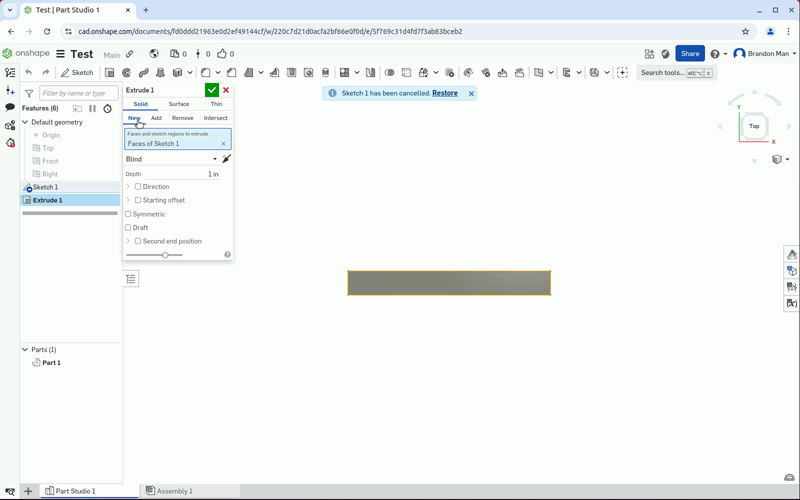
click(137, 120)
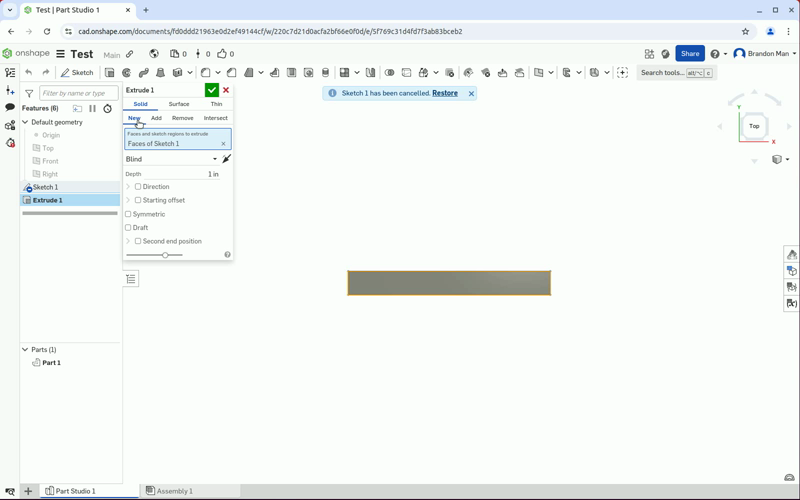
key(tab, 4)
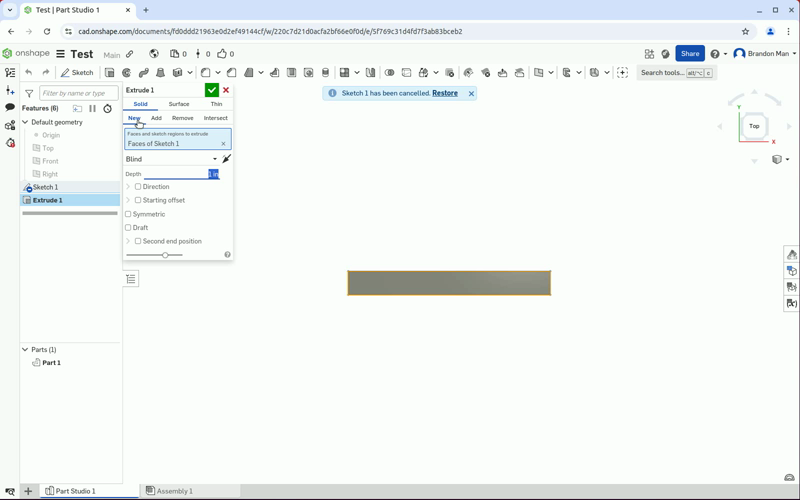
text(15.646)
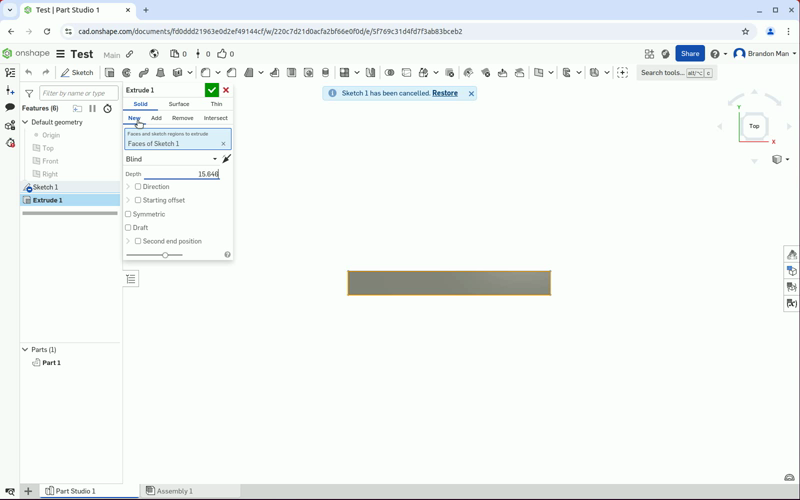
key(enter)
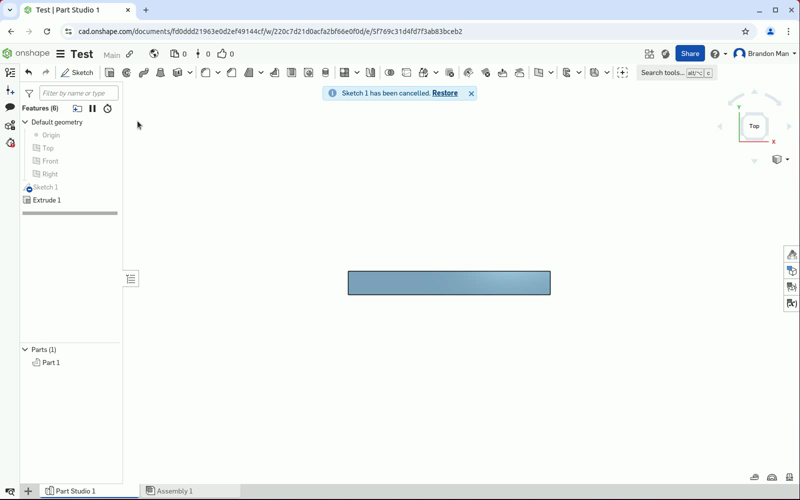
key(shift+h)
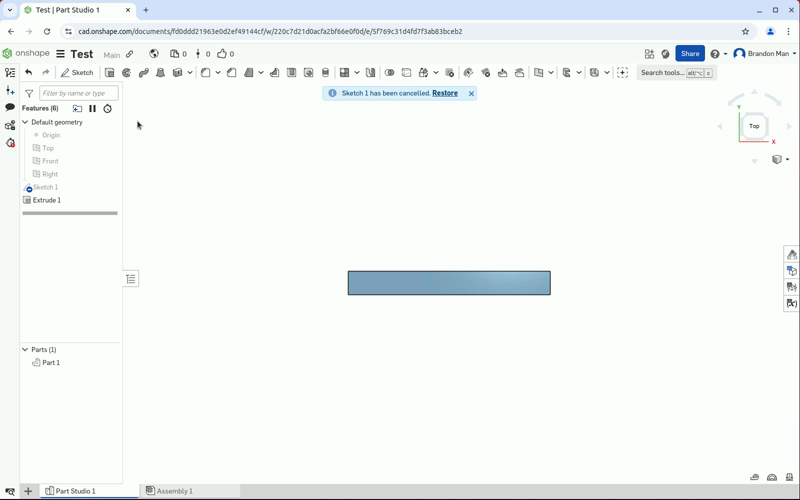
key(shift+h)
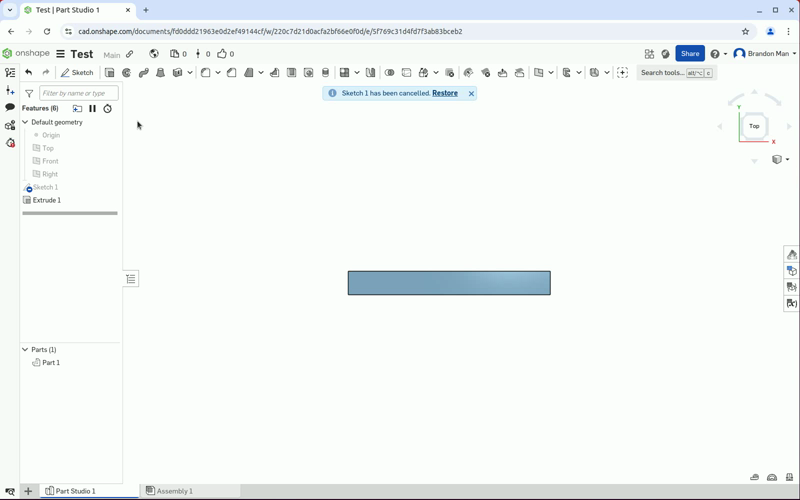
mouse_move(73, 189)
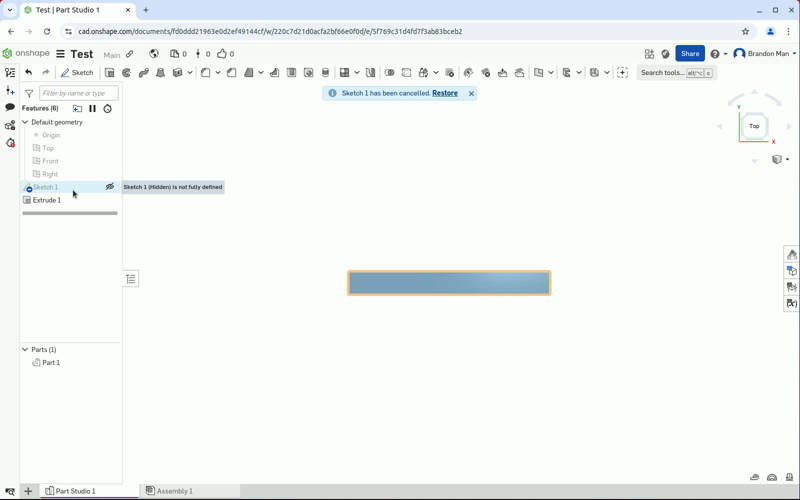
click(73, 189)
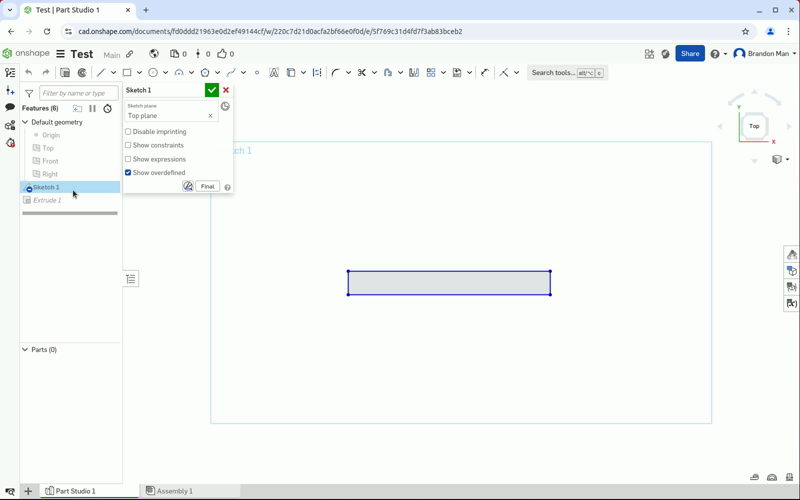
mouse_move(229, 92)
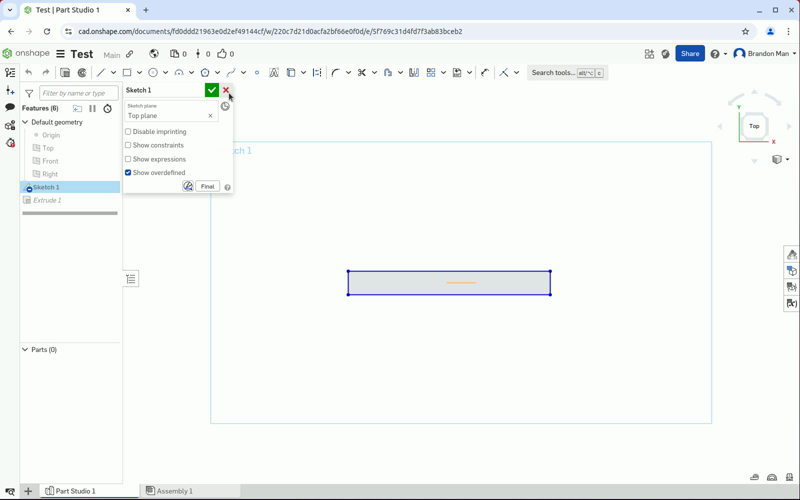
click(229, 92)
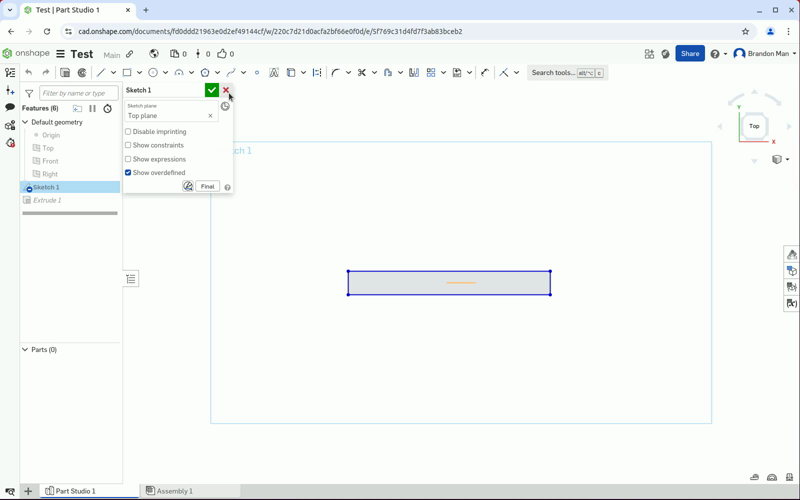
key(shift+s)
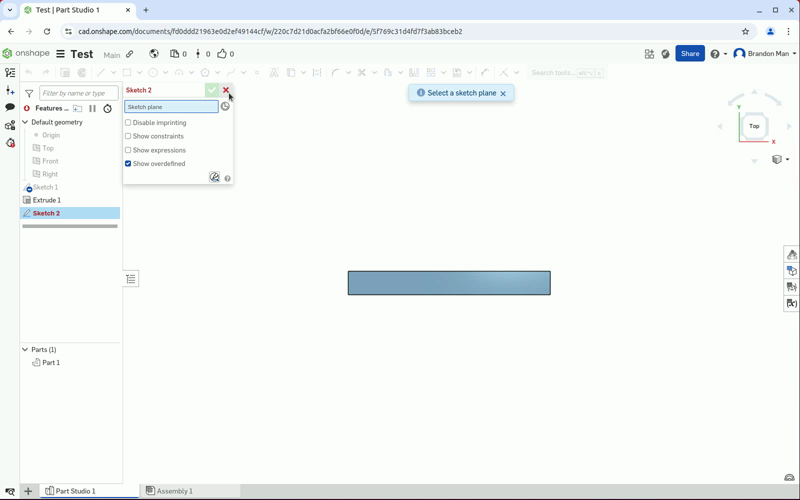
mouse_move(73, 150)
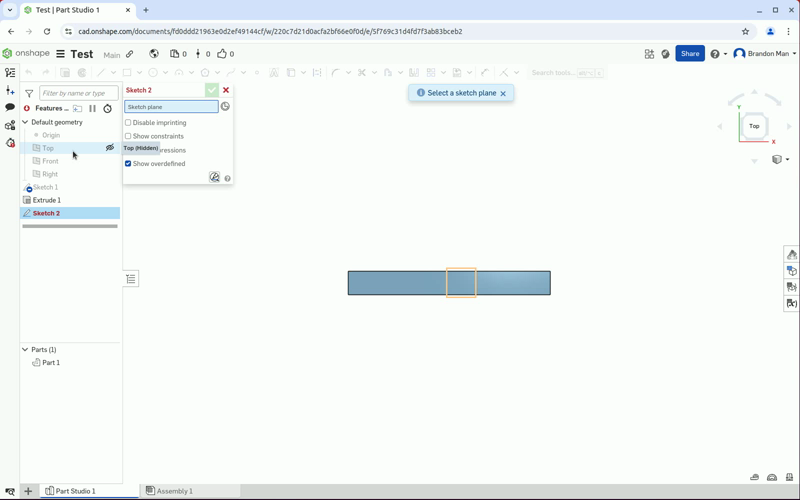
click(73, 150)
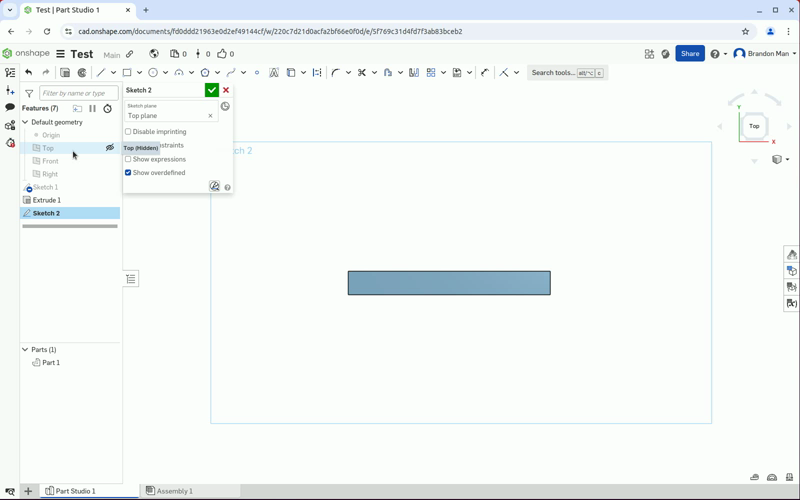
mouse_move(73, 352)
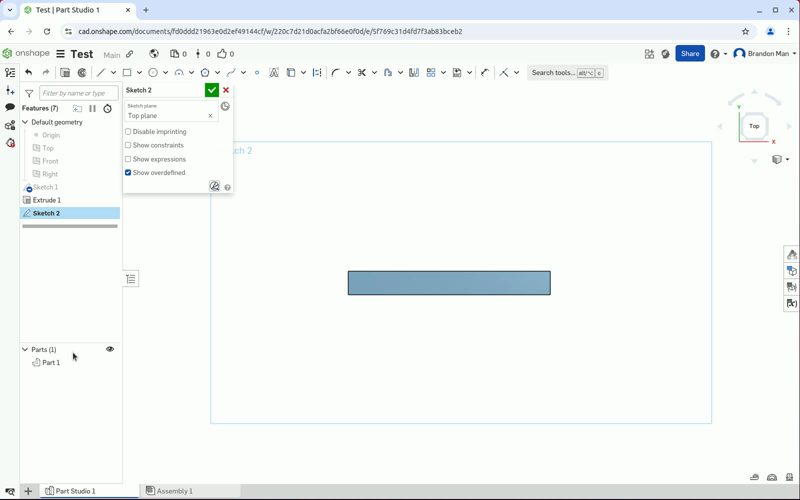
key(y)
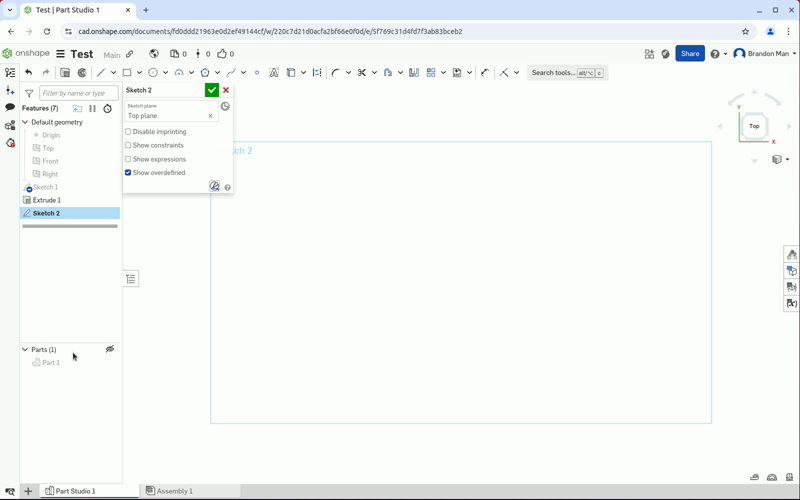
key(l)
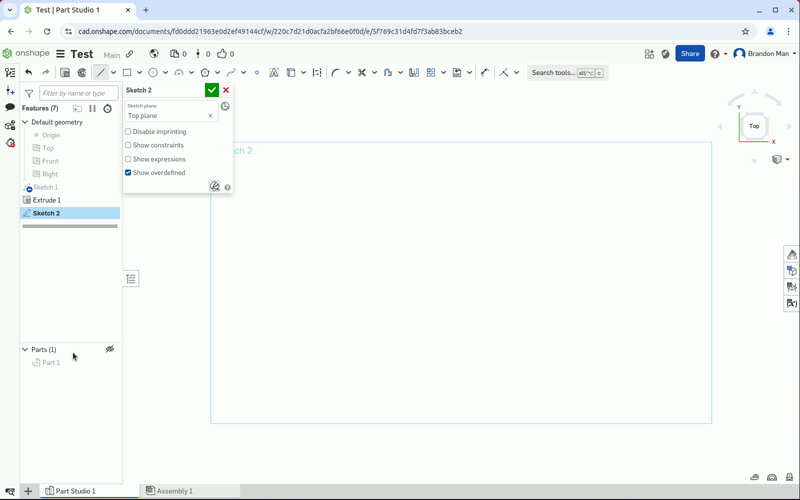
key_down(shift)
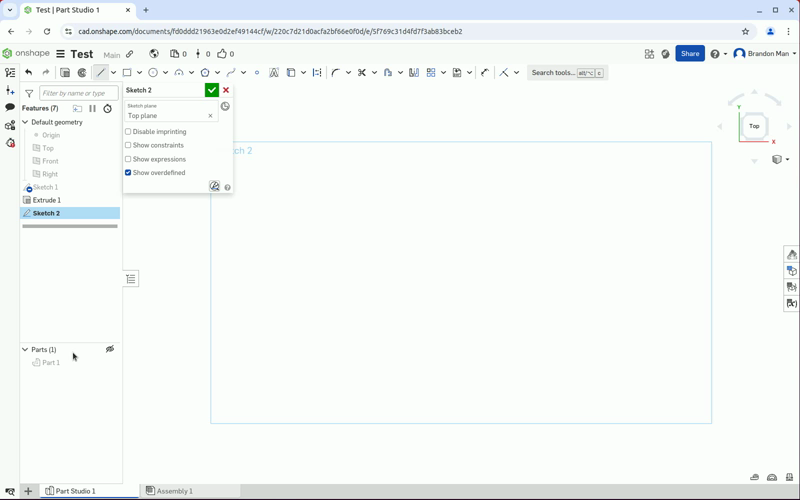
mouse_move(551, 271)
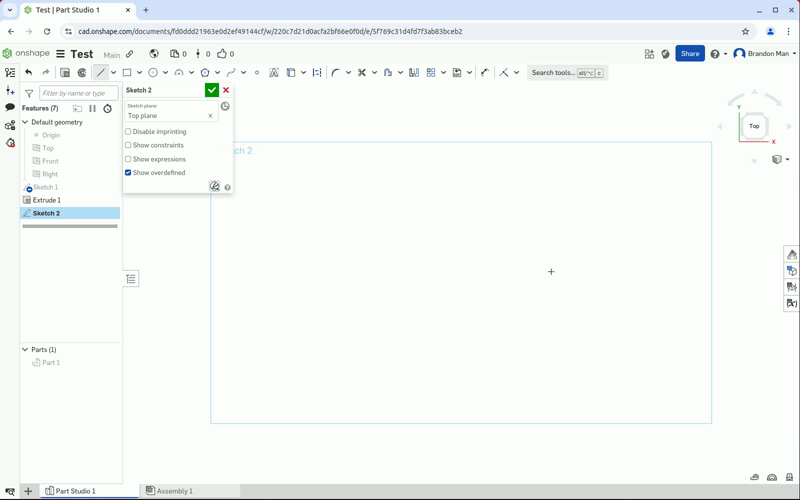
click(551, 271)
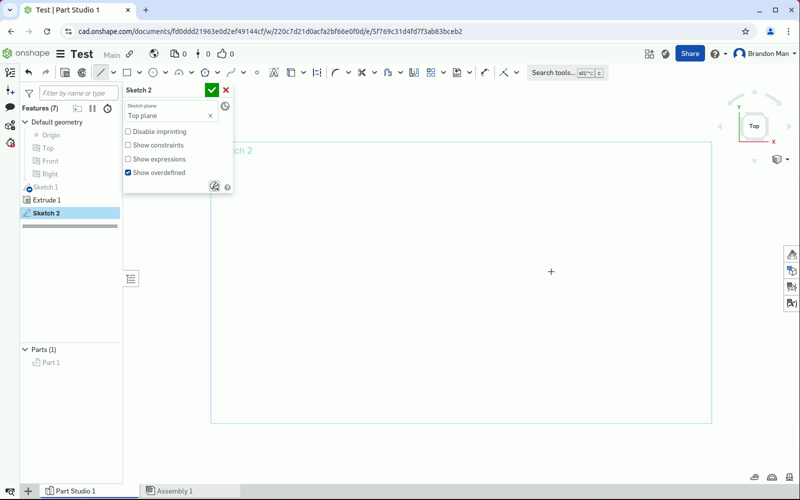
key_up(shift)
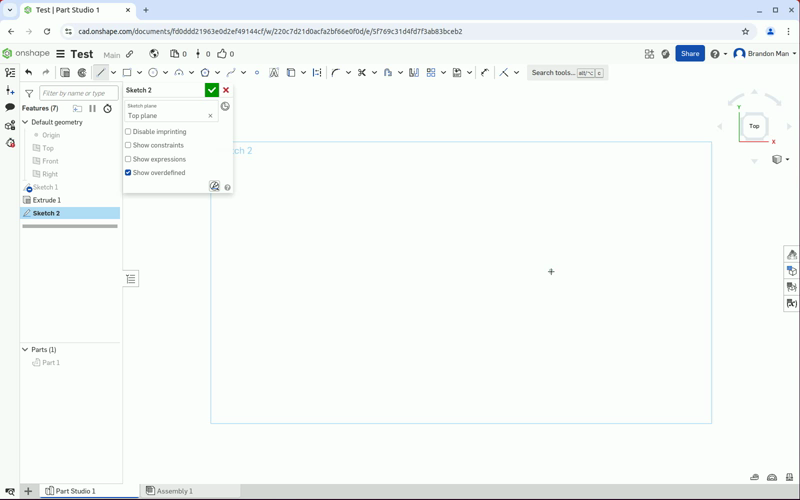
key_down(shift)
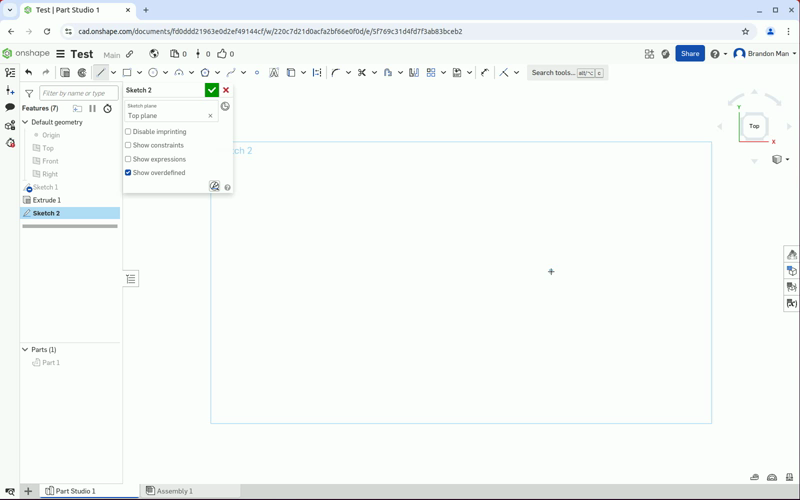
mouse_move(581, 271)
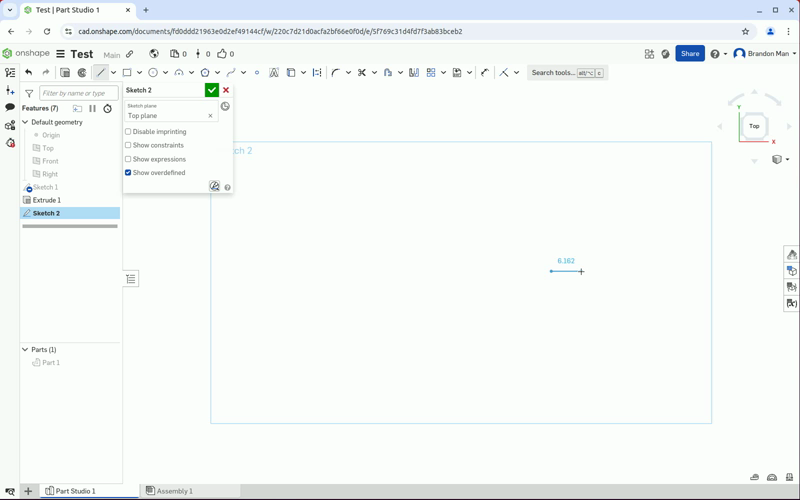
mouse_move(573, 271)
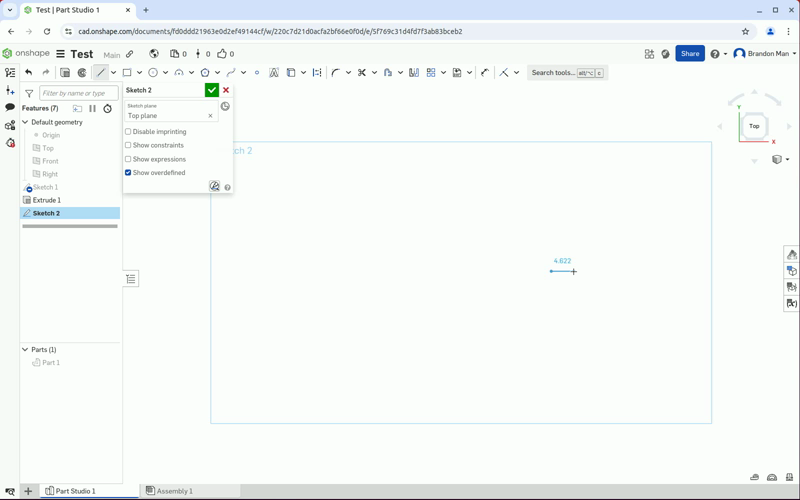
click(573, 271)
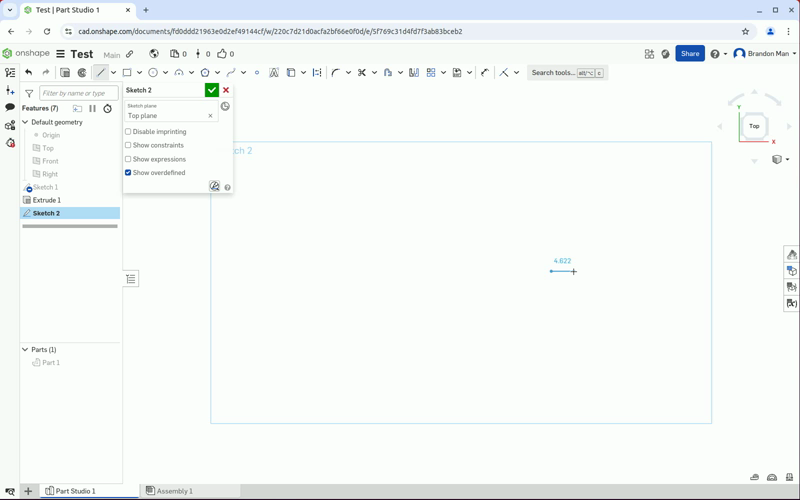
key_up(shift)
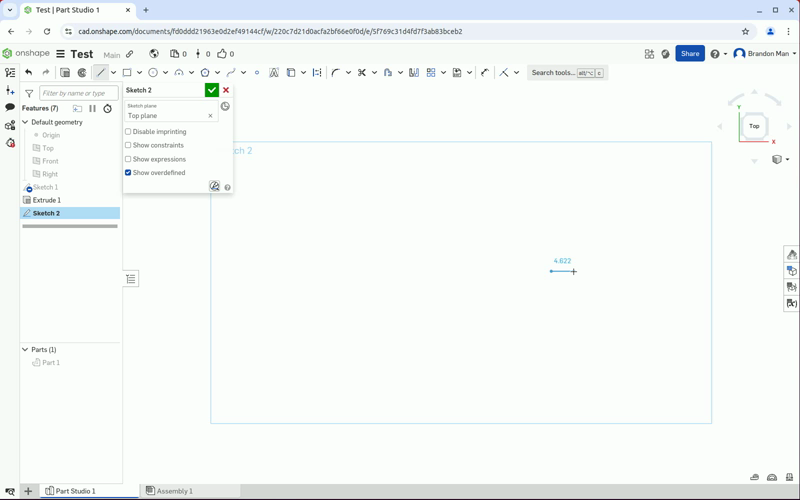
key_down(shift)
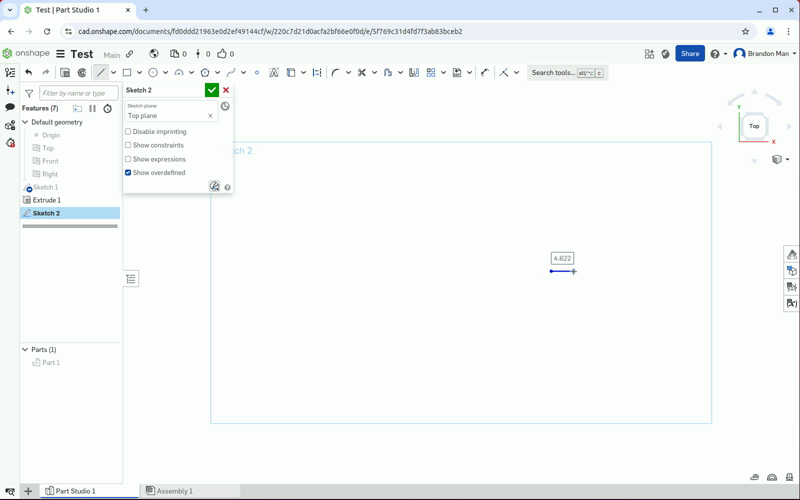
mouse_move(589, 271)
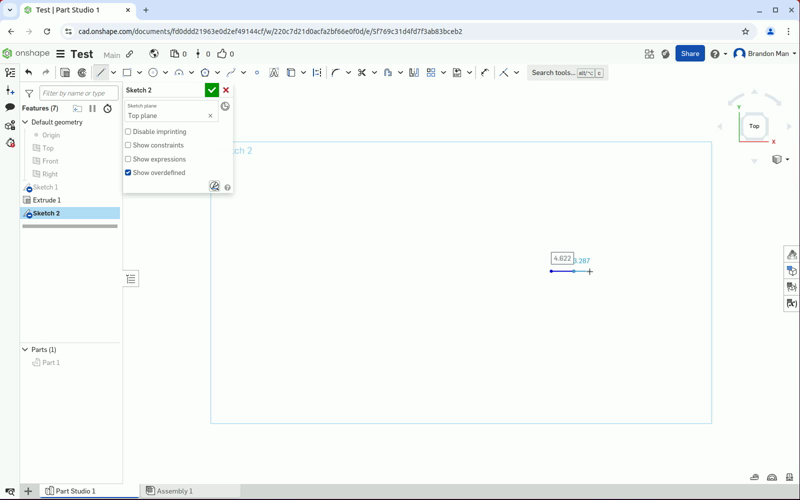
mouse_move(573, 217)
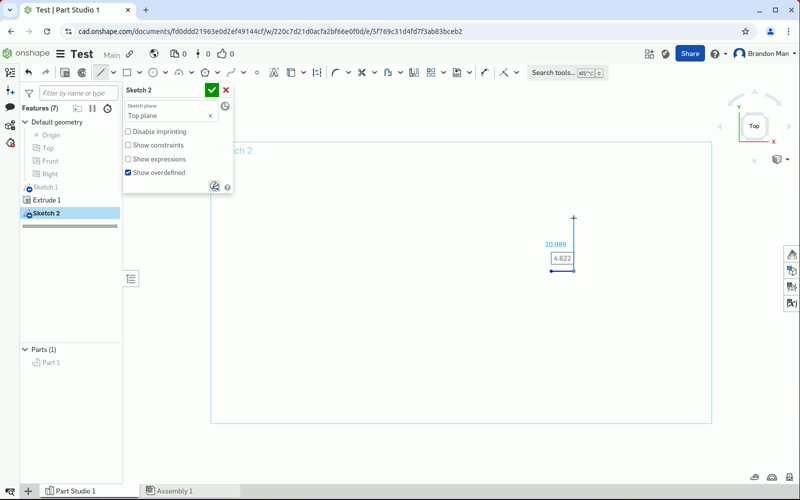
click(573, 217)
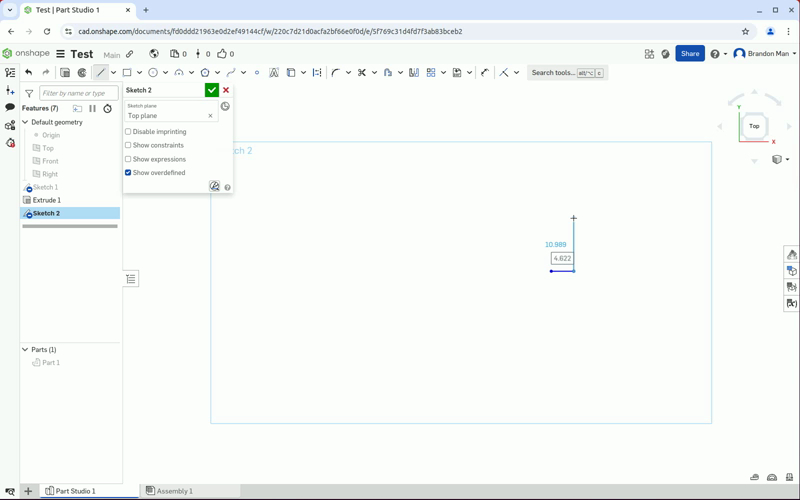
key_up(shift)
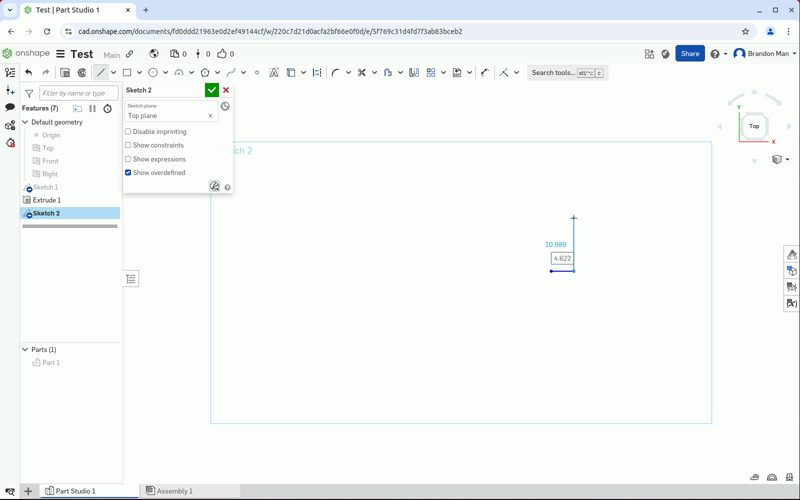
key_down(shift)
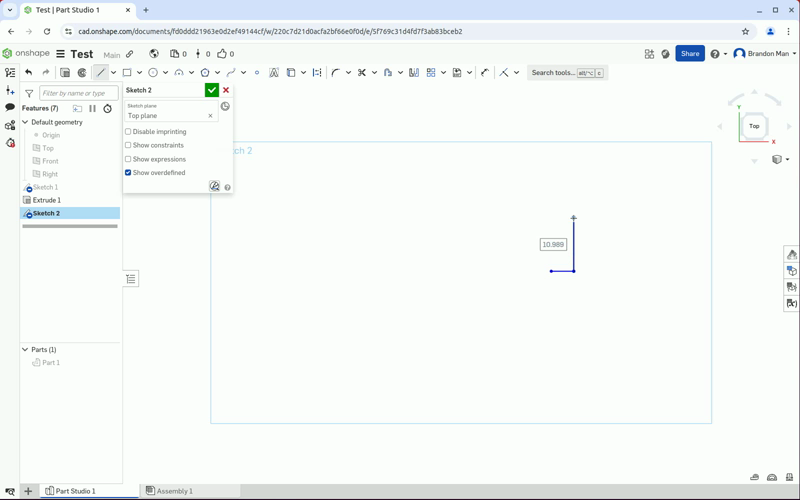
mouse_move(589, 217)
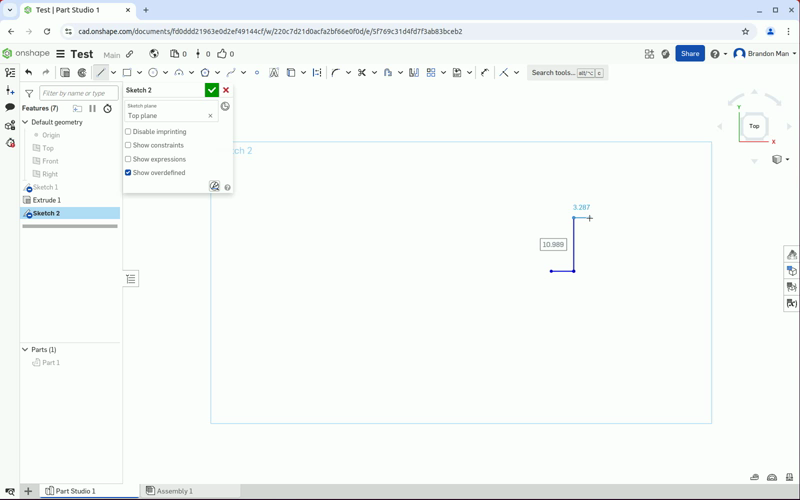
mouse_move(551, 217)
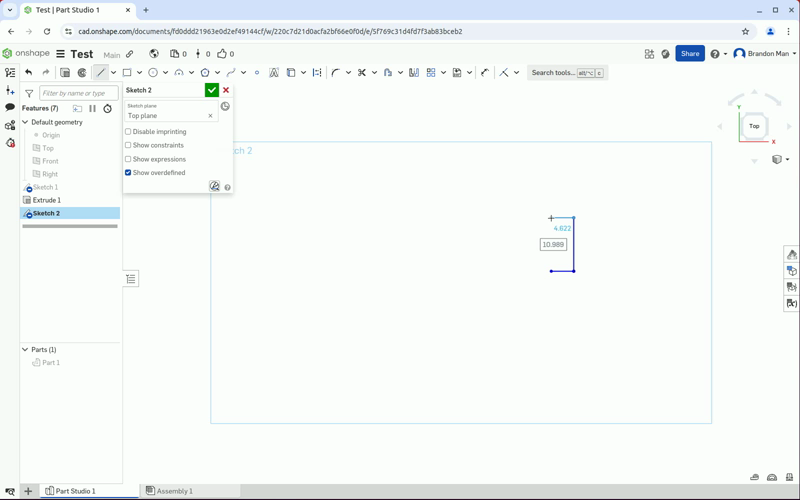
click(551, 217)
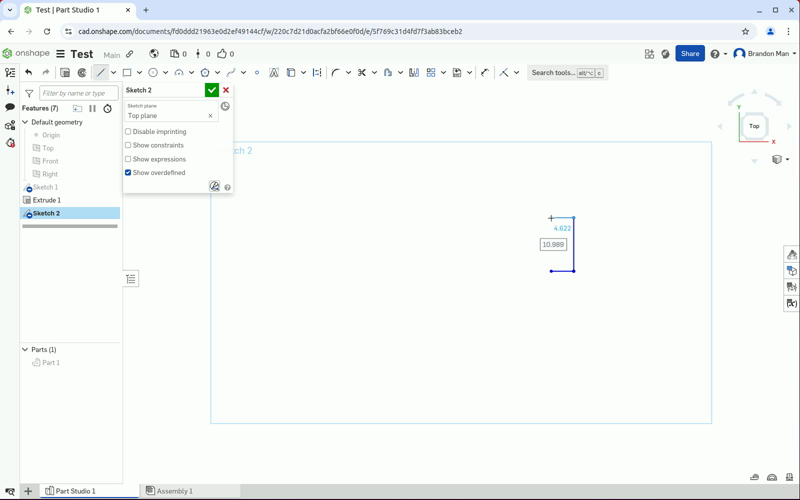
key_up(shift)
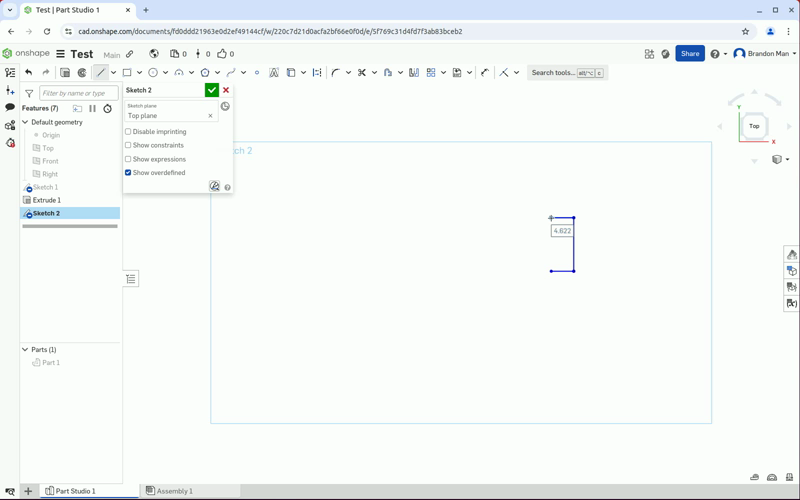
mouse_move(581, 217)
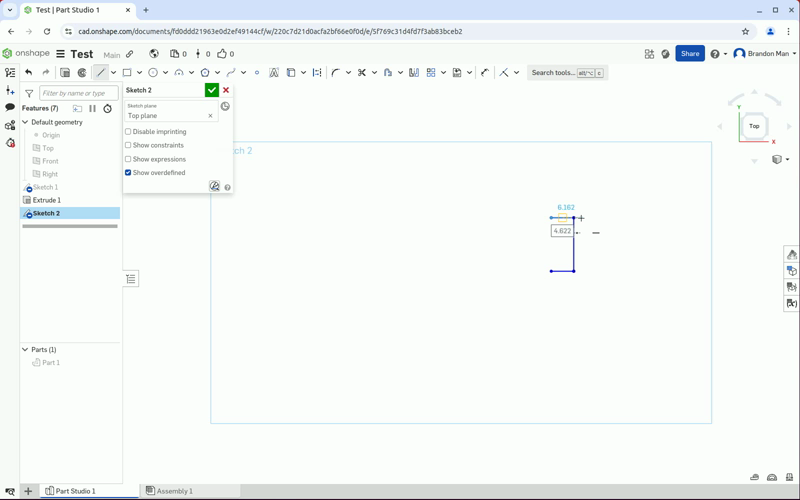
key_down(shift)
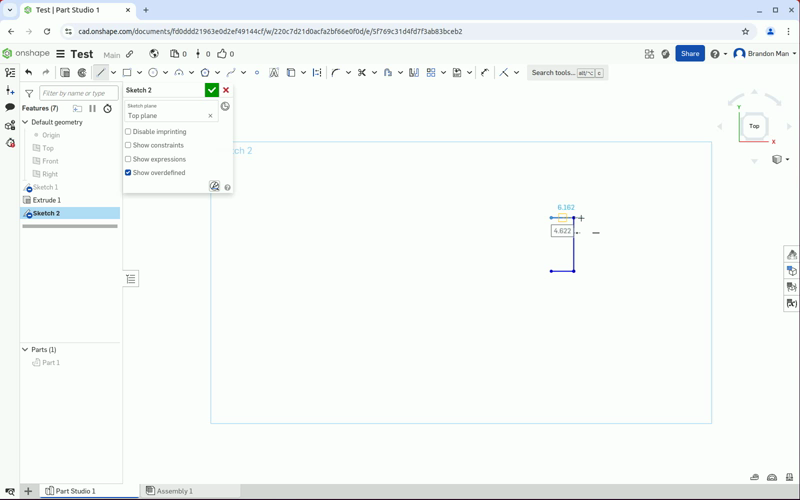
mouse_move(551, 271)
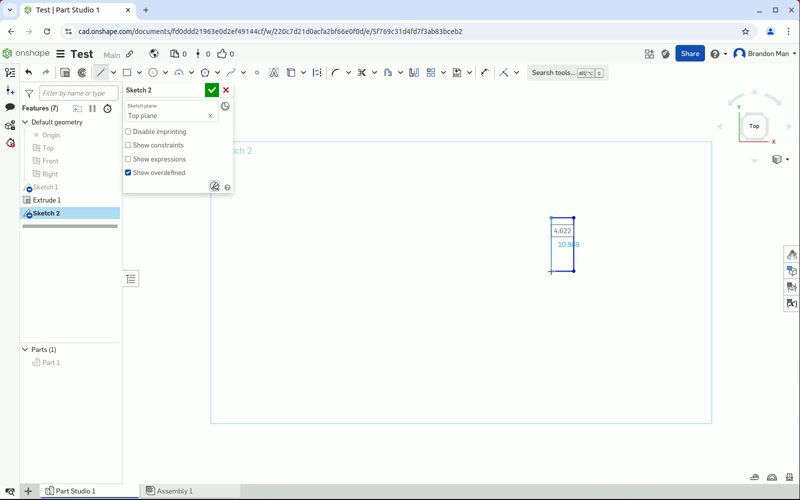
key_up(shift)
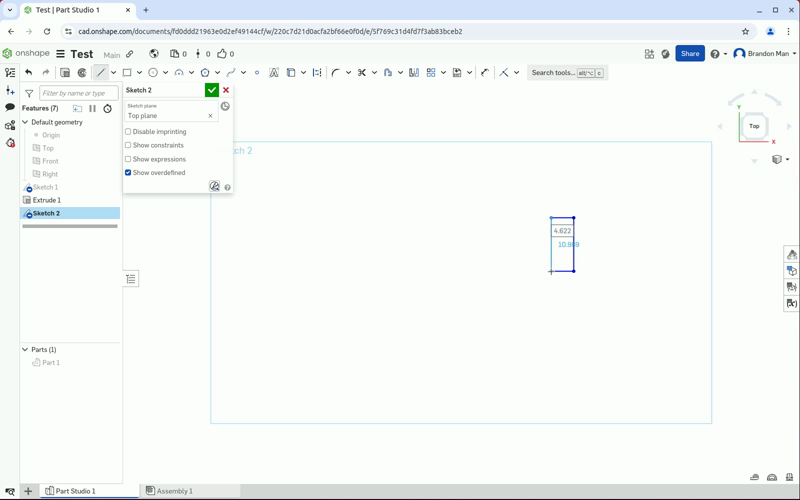
click(551, 271)
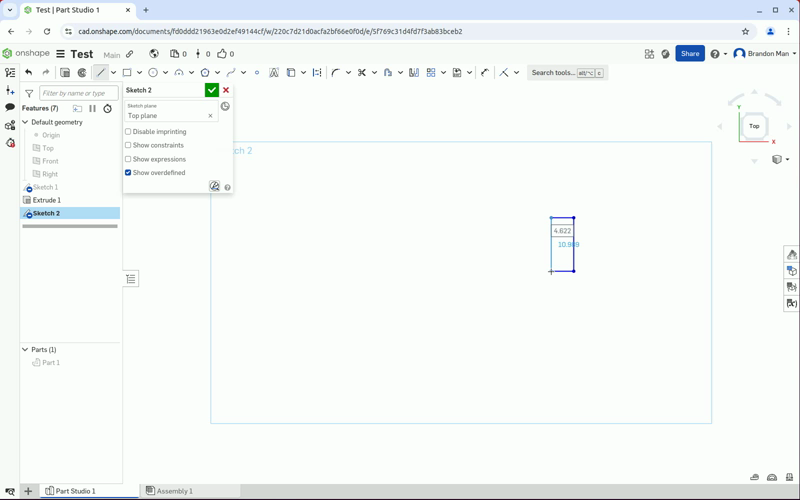
key(esc)
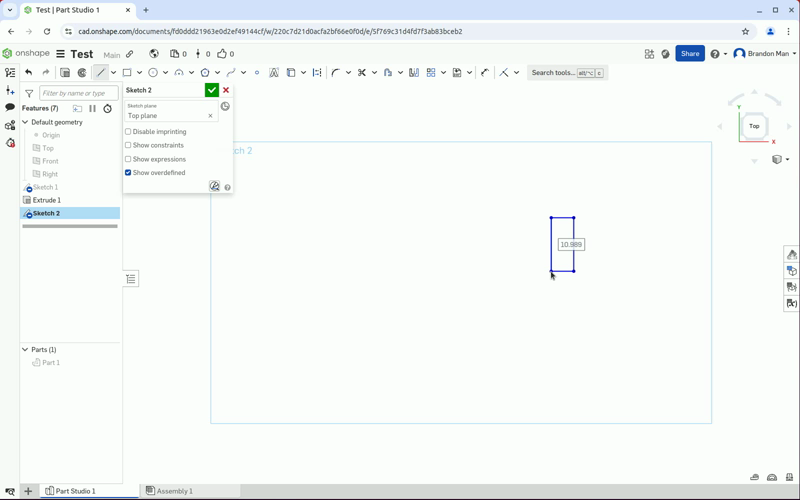
mouse_move(572, 240)
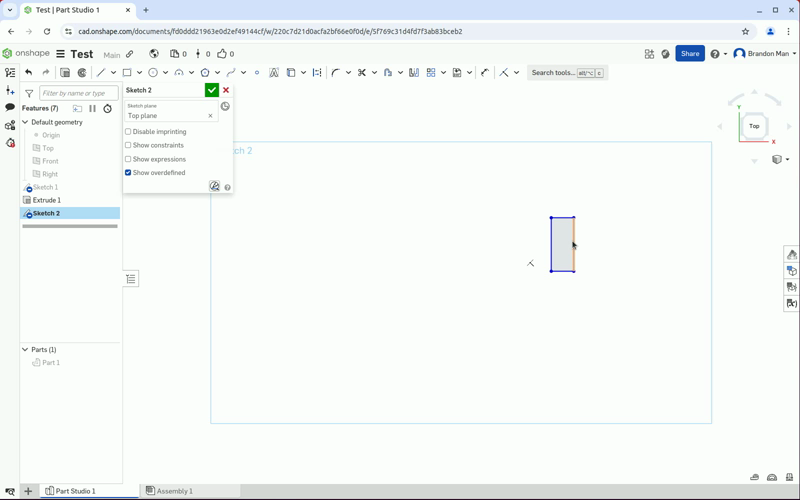
scroll(6)
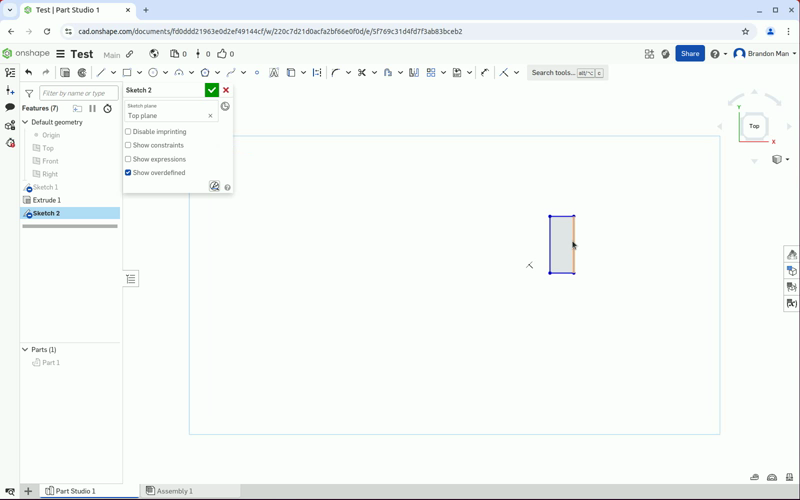
scroll(6)
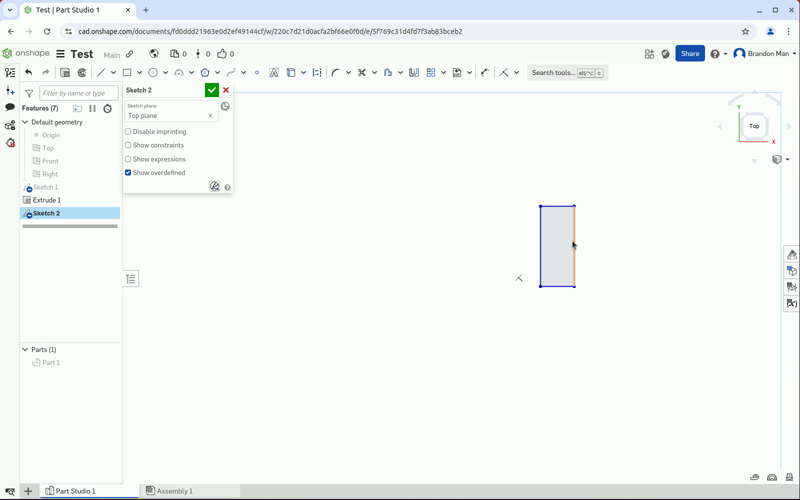
scroll(6)
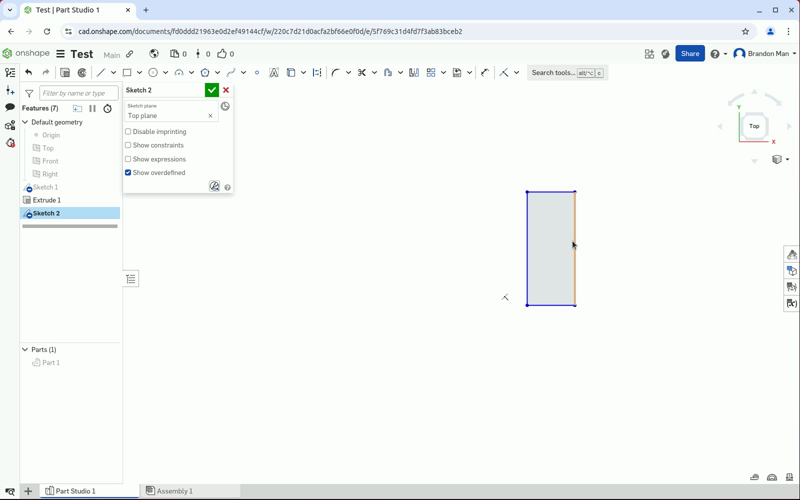
scroll(6)
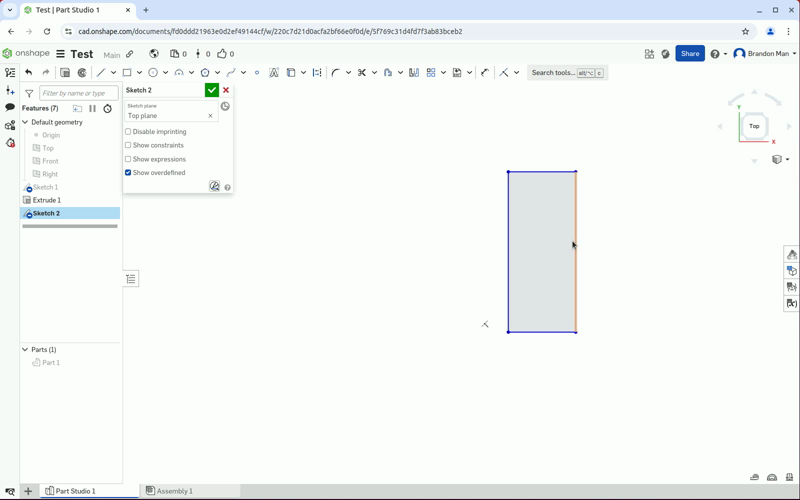
scroll(6)
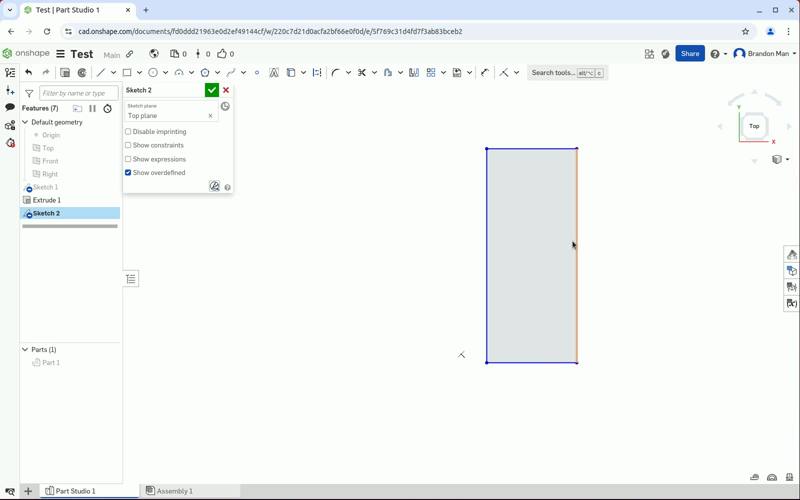
scroll(6)
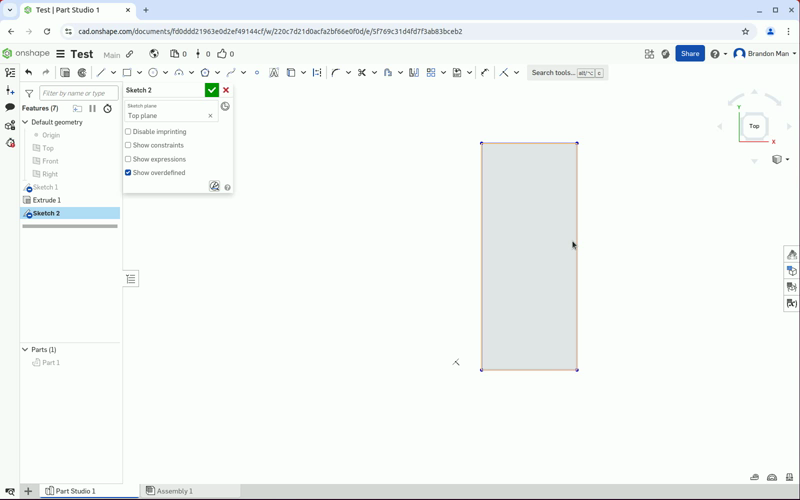
scroll(6)
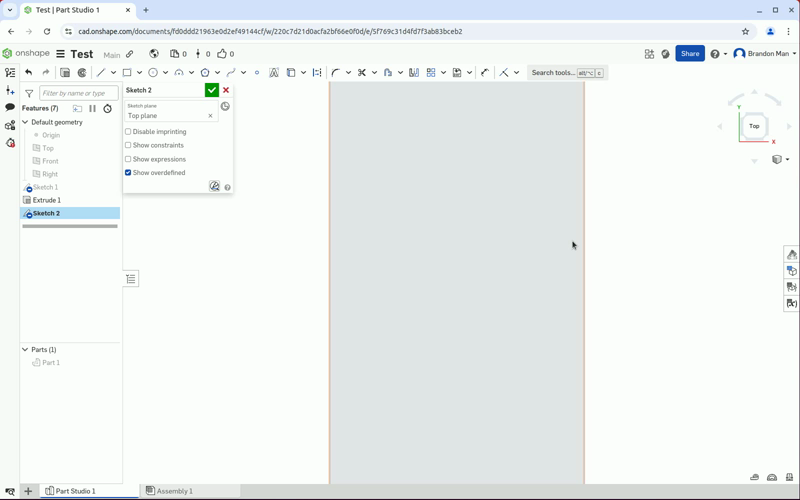
click(572, 240)
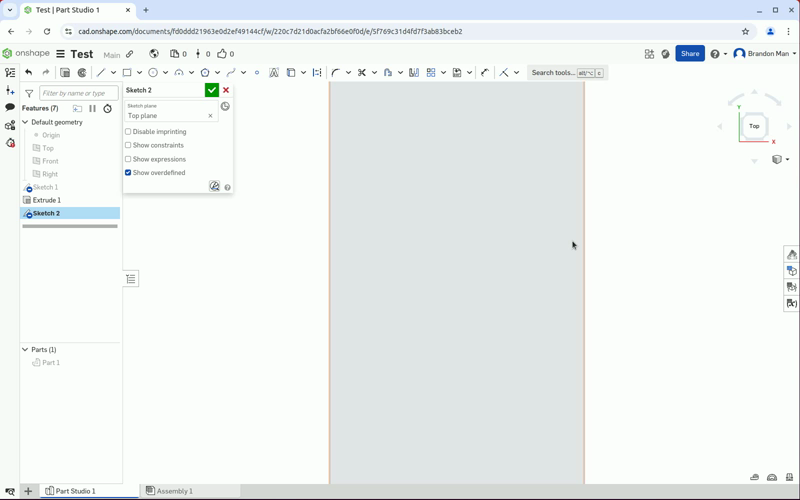
scroll(-6)
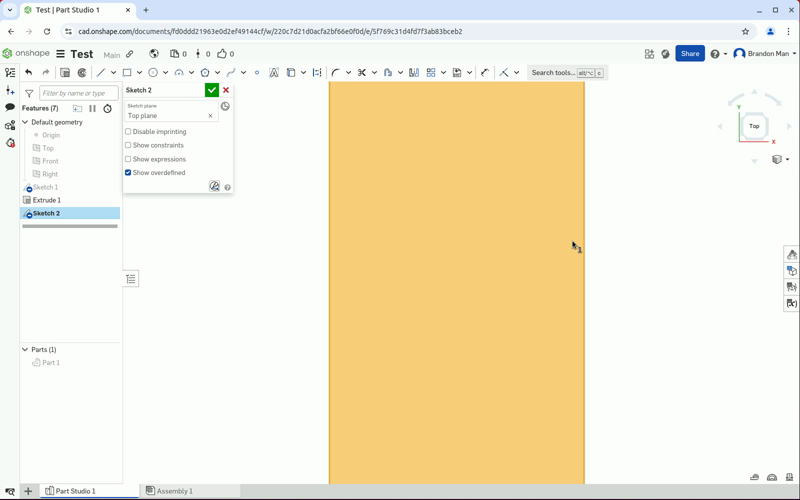
scroll(-6)
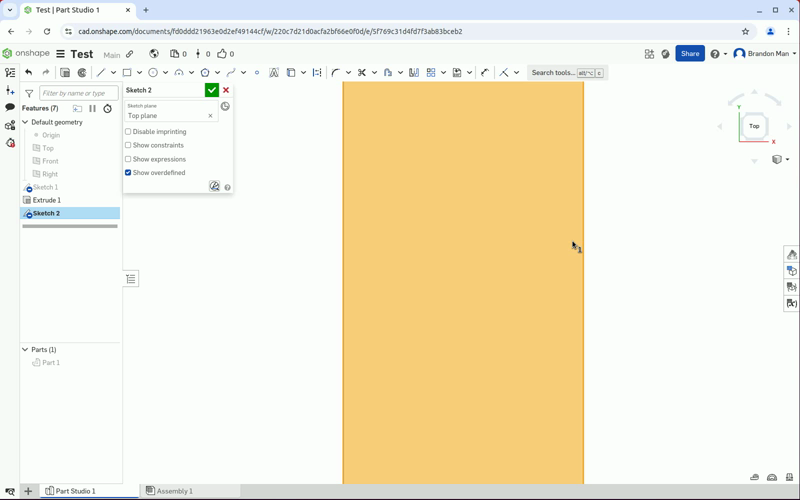
scroll(-6)
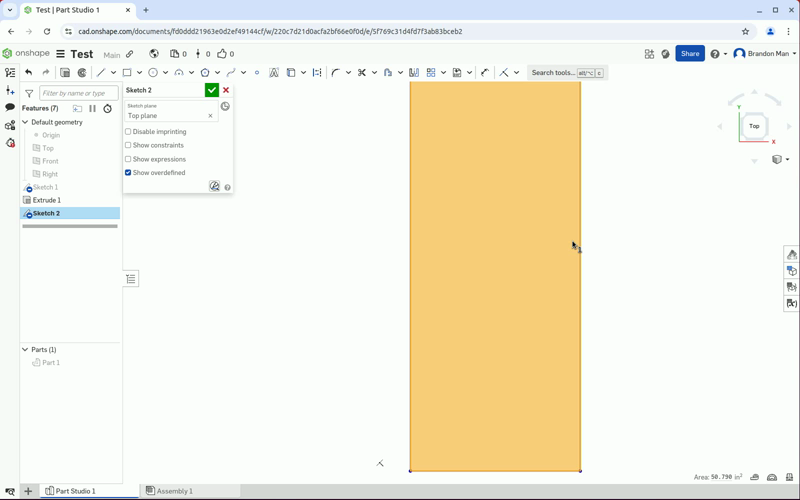
scroll(-6)
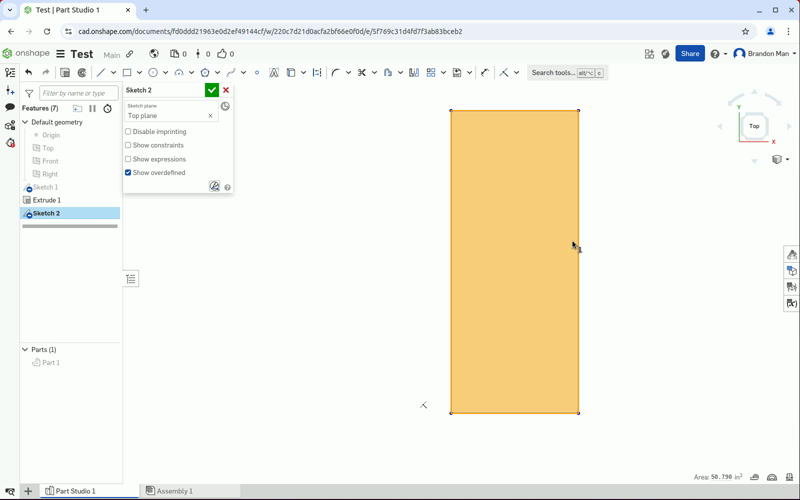
scroll(-6)
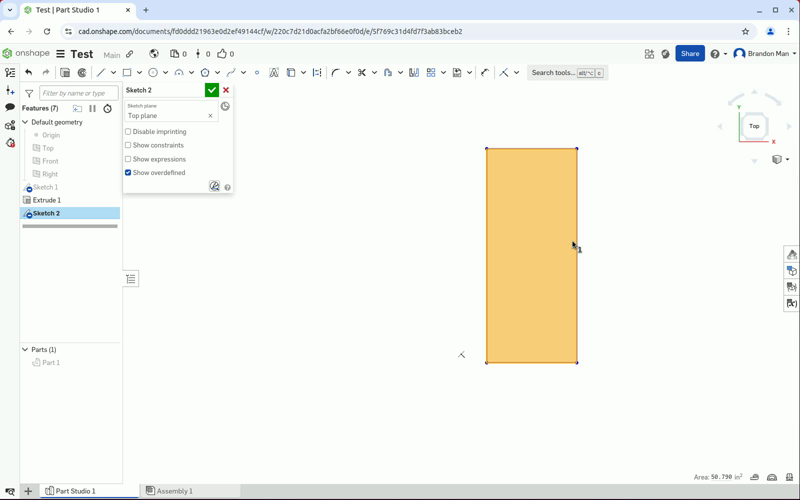
scroll(-6)
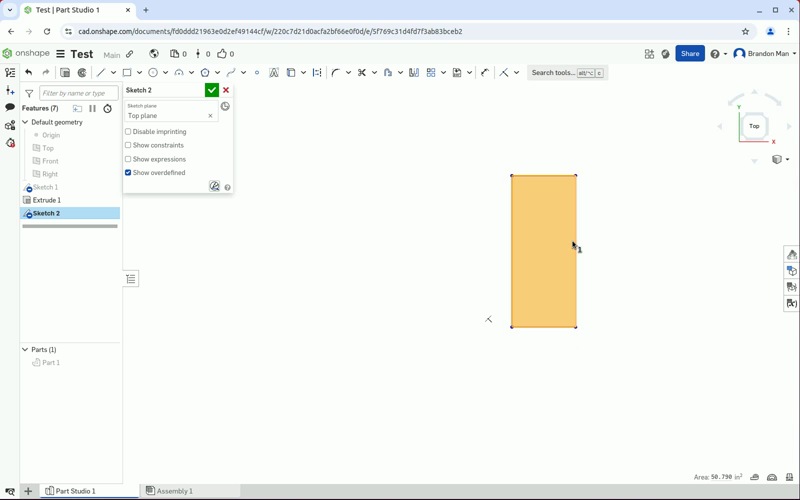
scroll(-6)
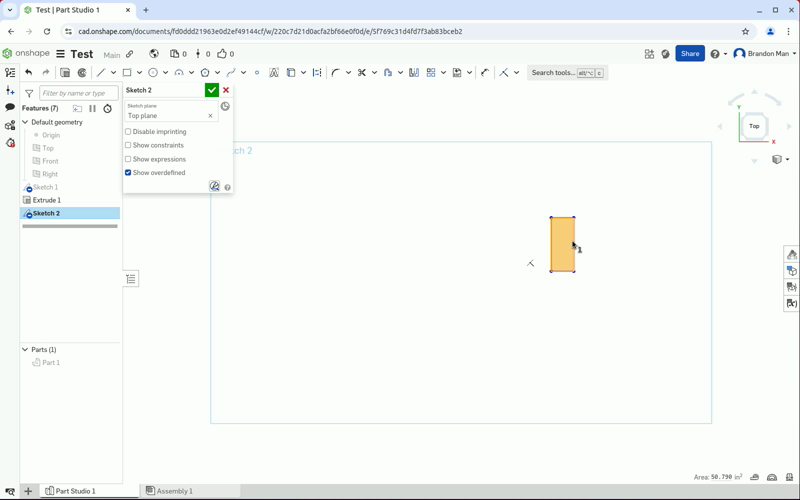
mouse_move(73, 352)
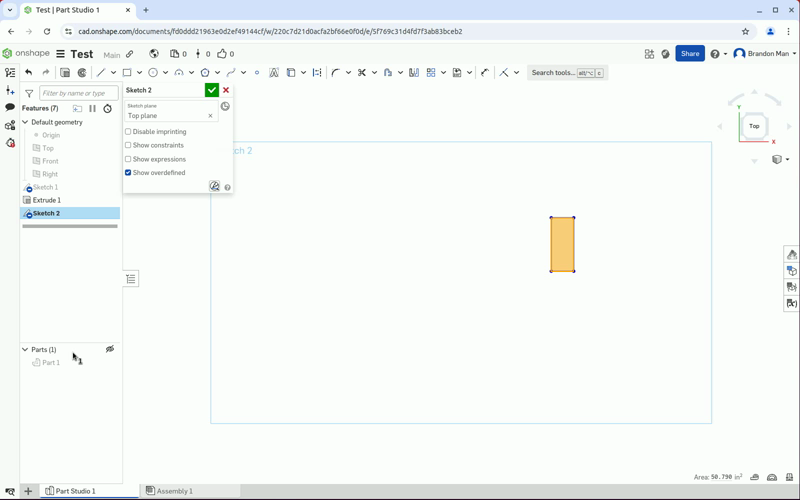
key(shift+y)
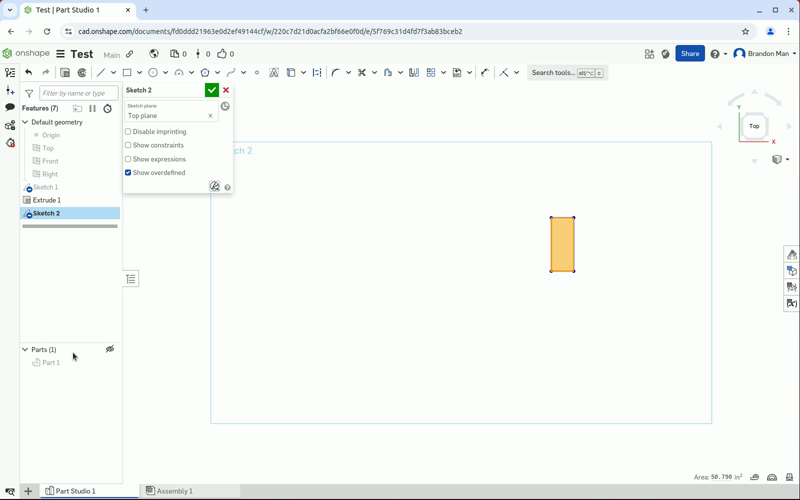
key(shift+e)
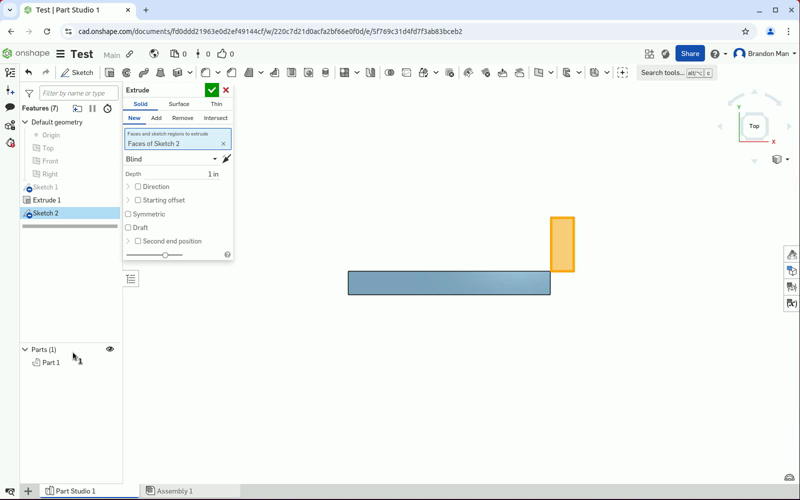
mouse_move(143, 106)
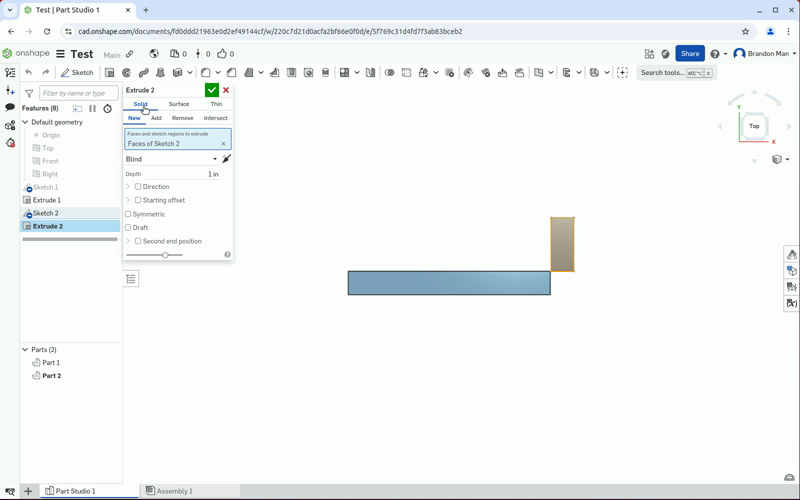
click(143, 106)
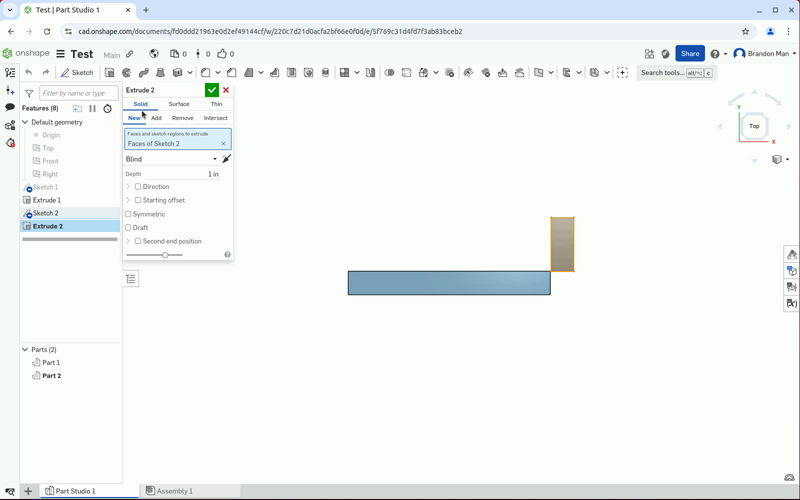
mouse_move(137, 120)
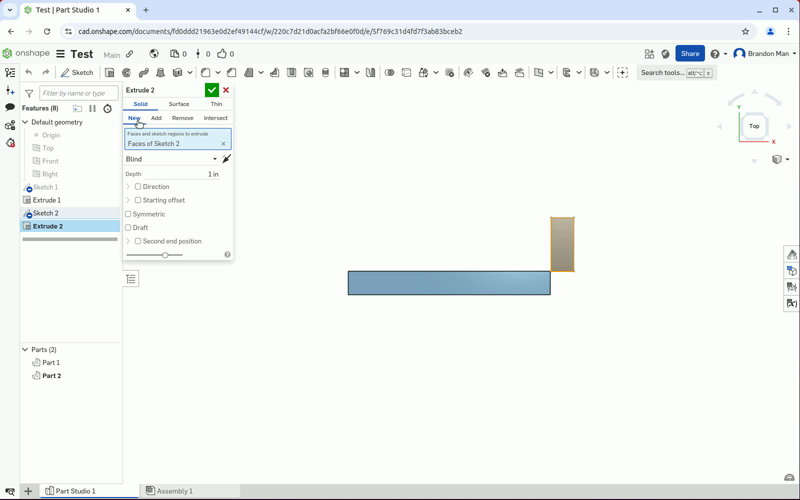
click(137, 120)
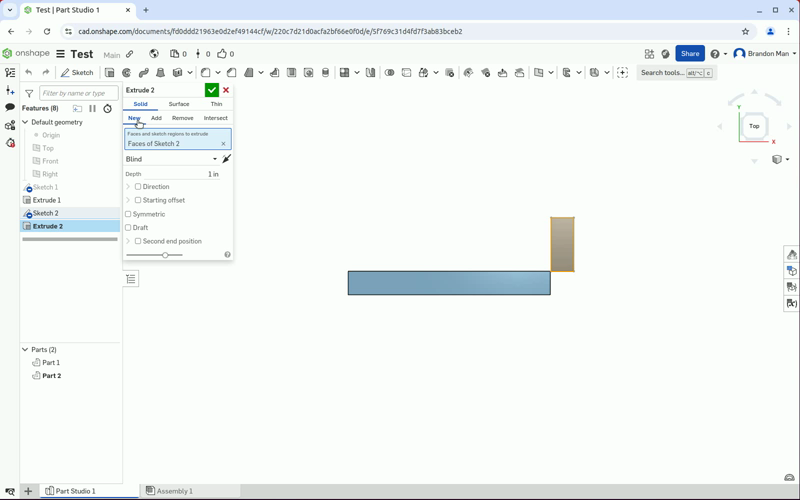
key(tab, 4)
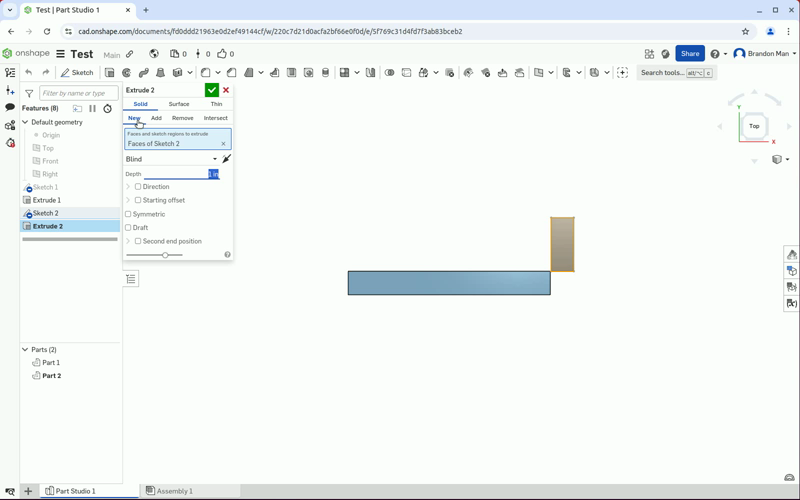
text(15.646)
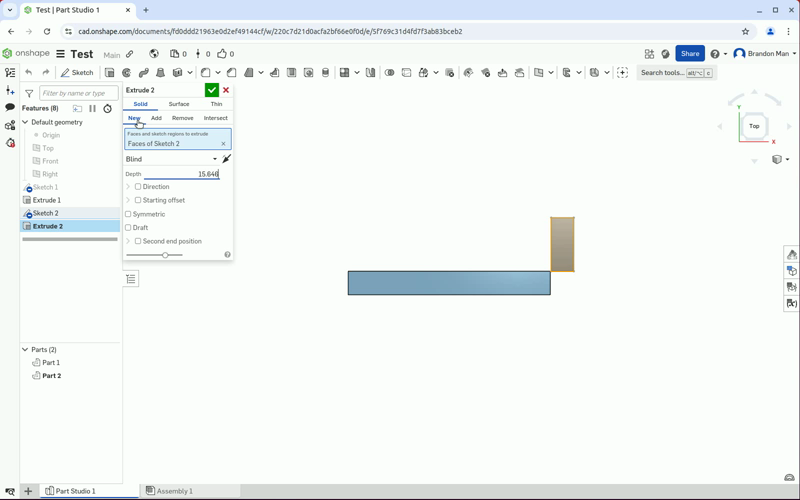
key(enter)
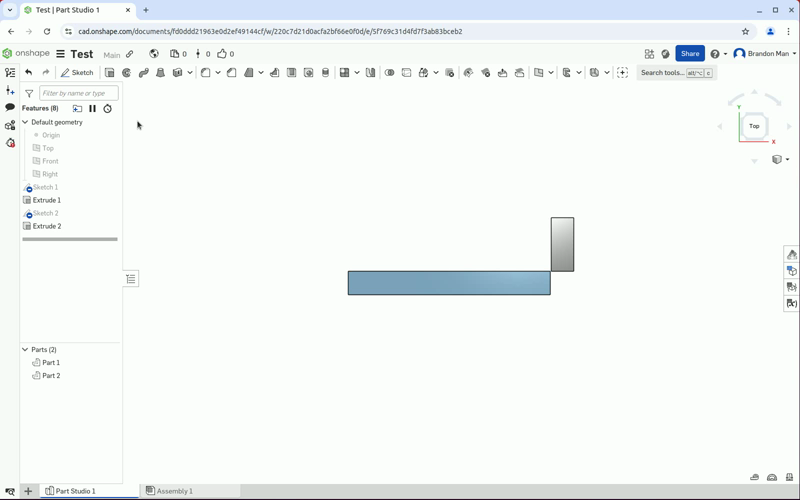
key(shift+h)
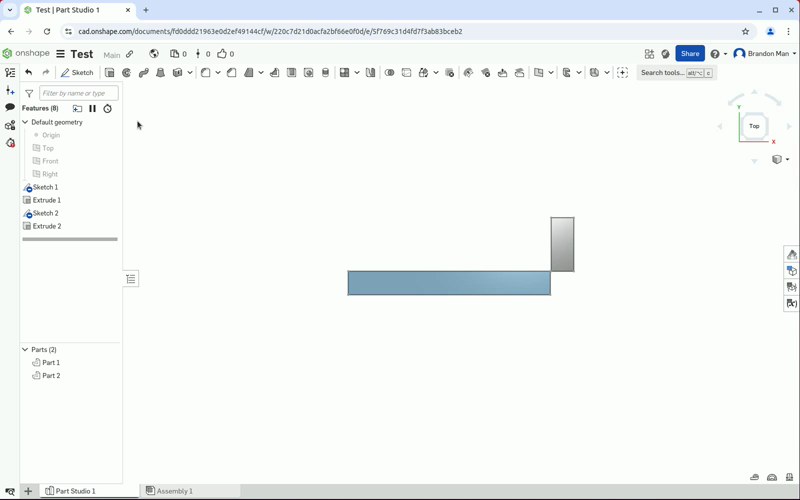
key(shift+h)
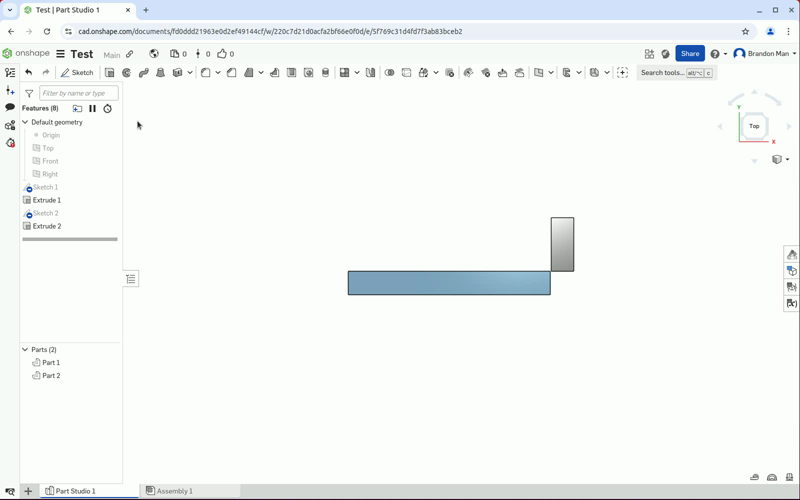
mouse_move(73, 189)
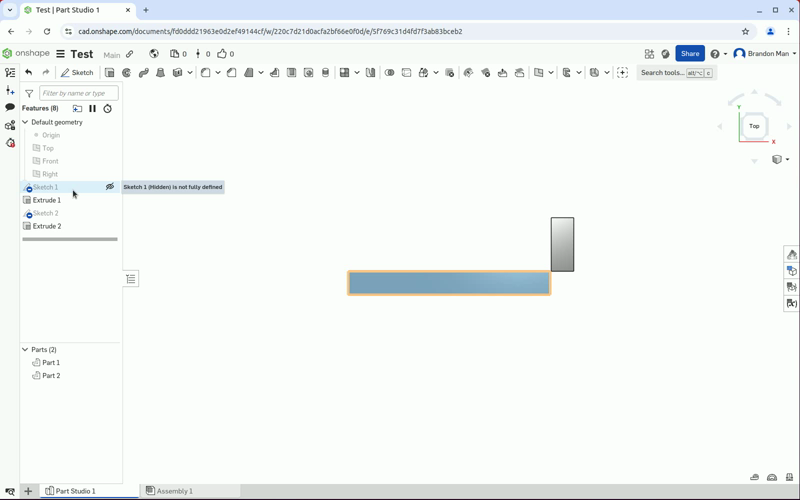
click(73, 189)
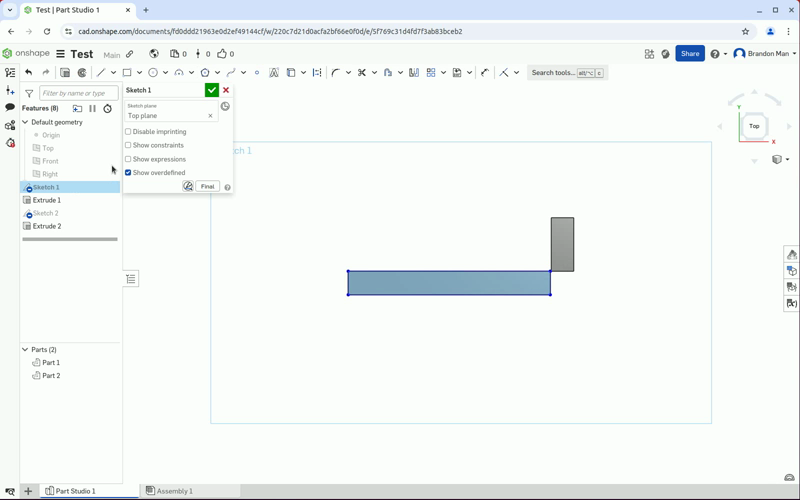
mouse_move(229, 92)
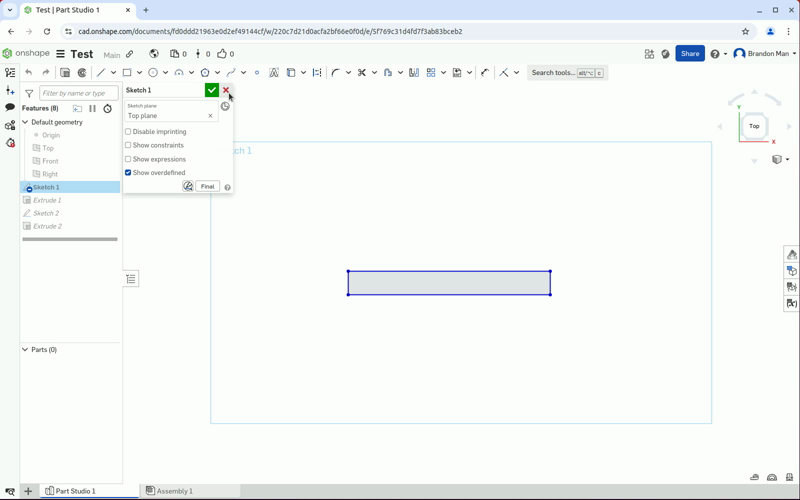
click(229, 92)
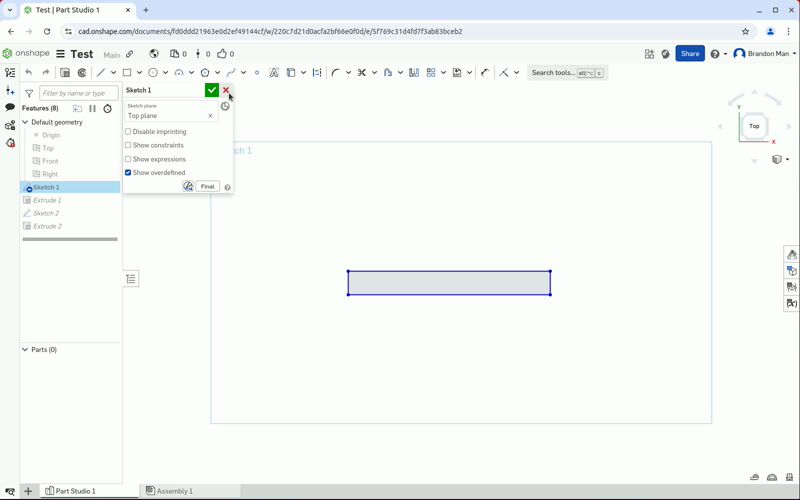
key(shift+s)
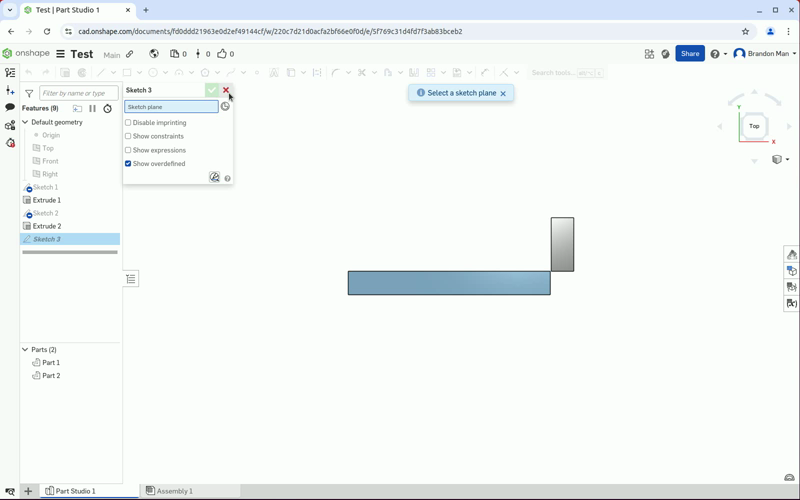
mouse_move(73, 150)
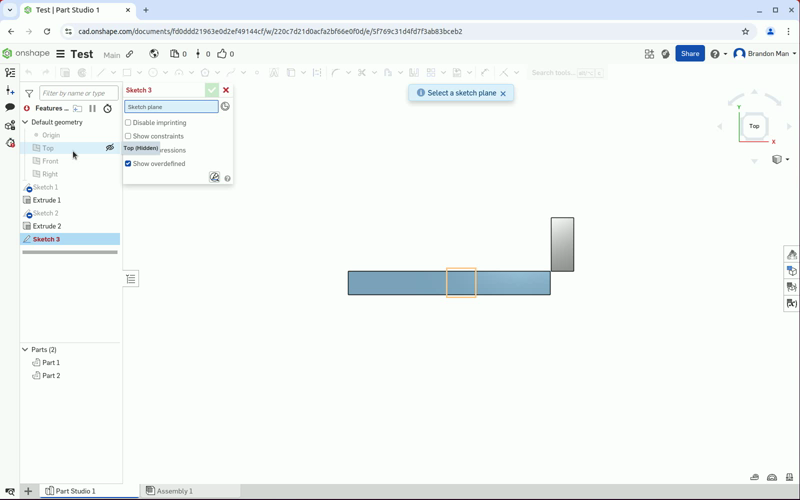
click(73, 150)
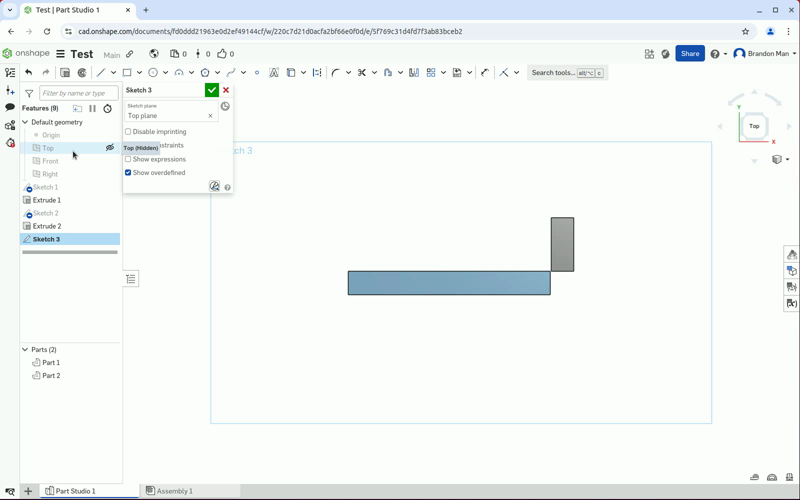
mouse_move(73, 352)
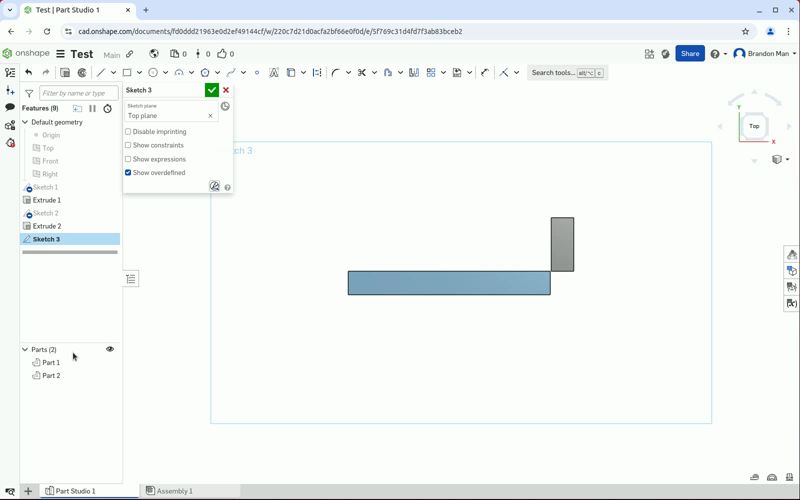
key(y)
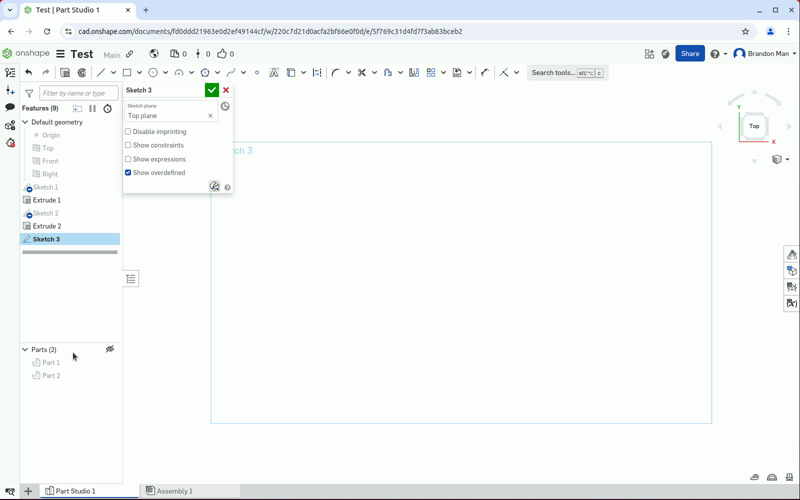
key(l)
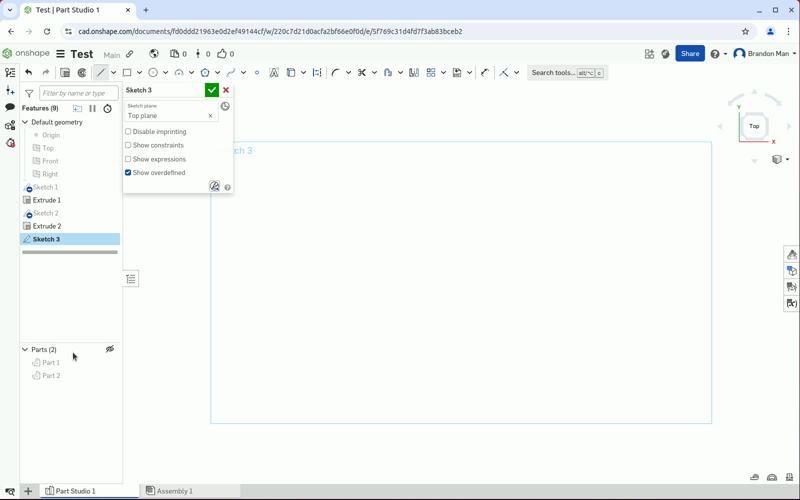
key_down(shift)
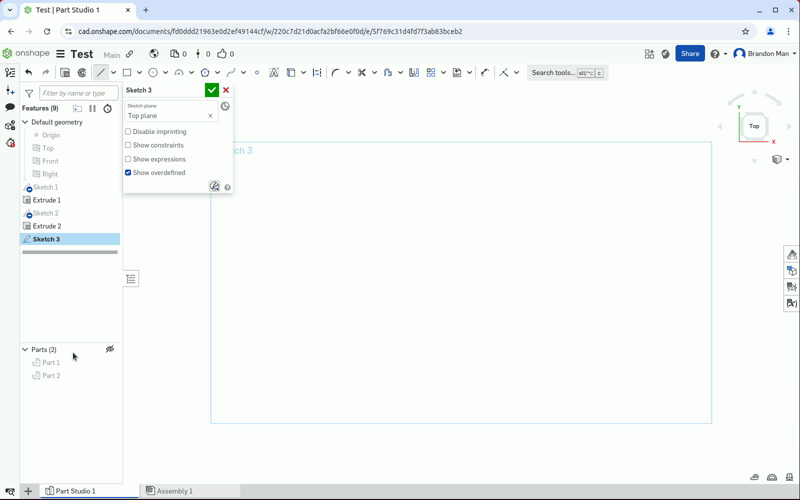
mouse_move(551, 294)
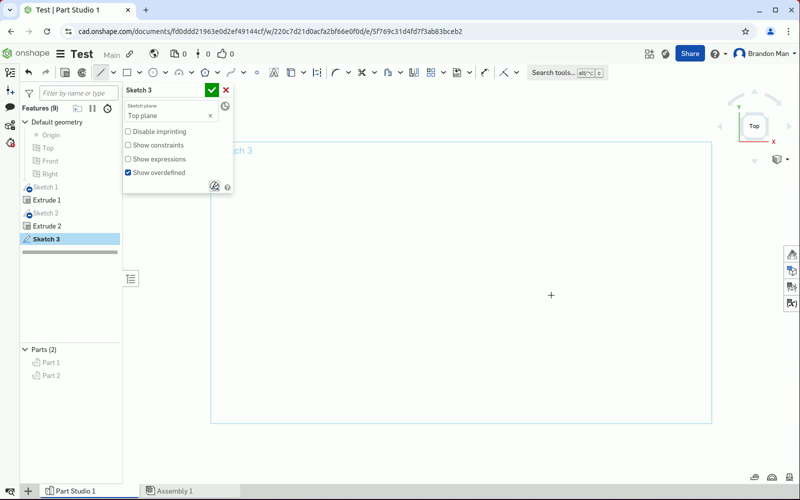
click(551, 294)
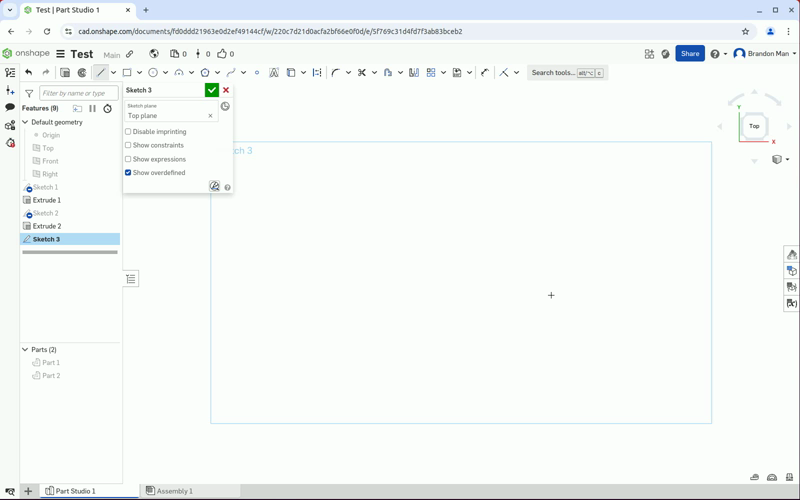
key_up(shift)
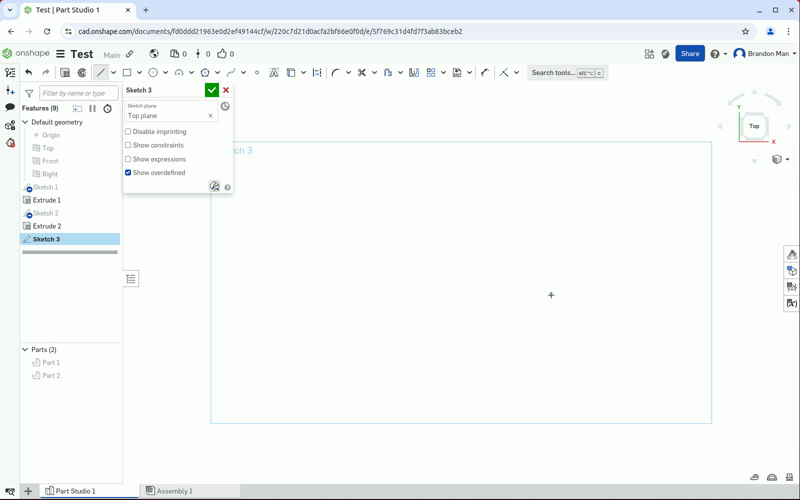
key_down(shift)
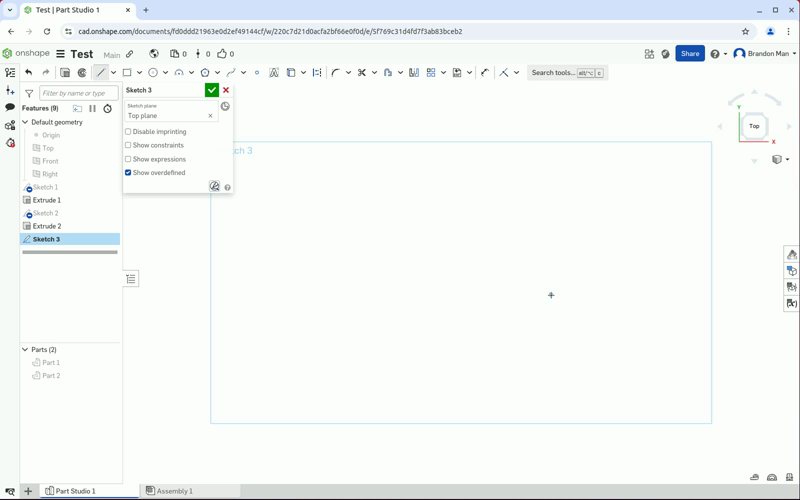
mouse_move(581, 294)
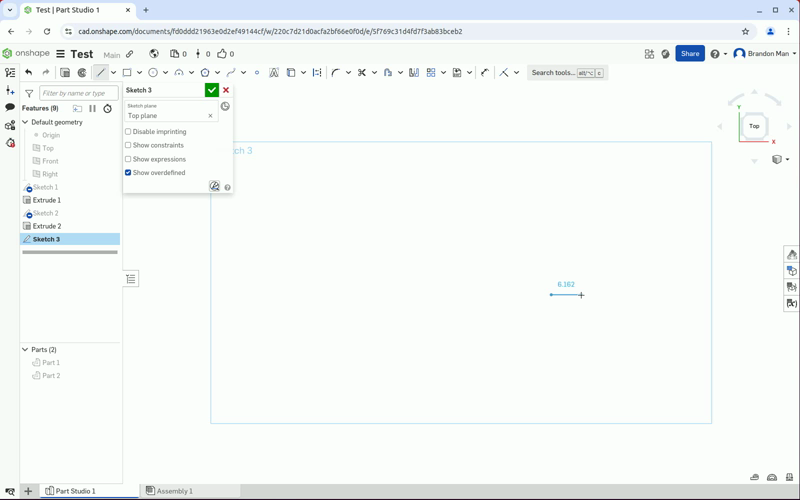
mouse_move(574, 294)
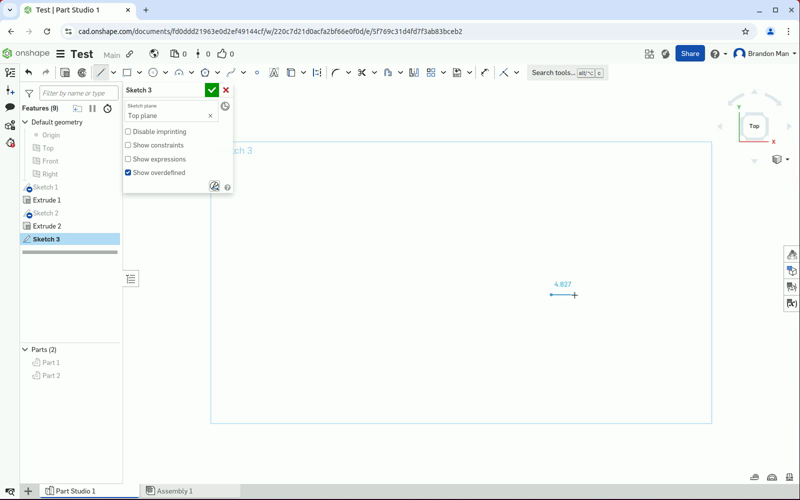
click(574, 294)
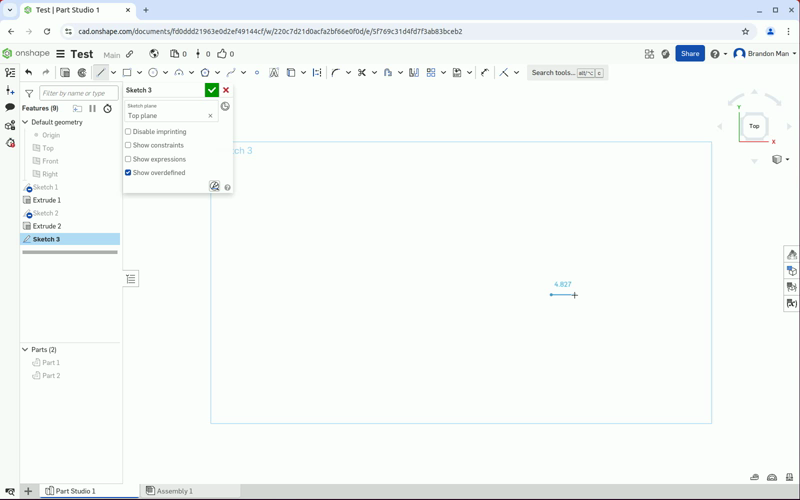
key_up(shift)
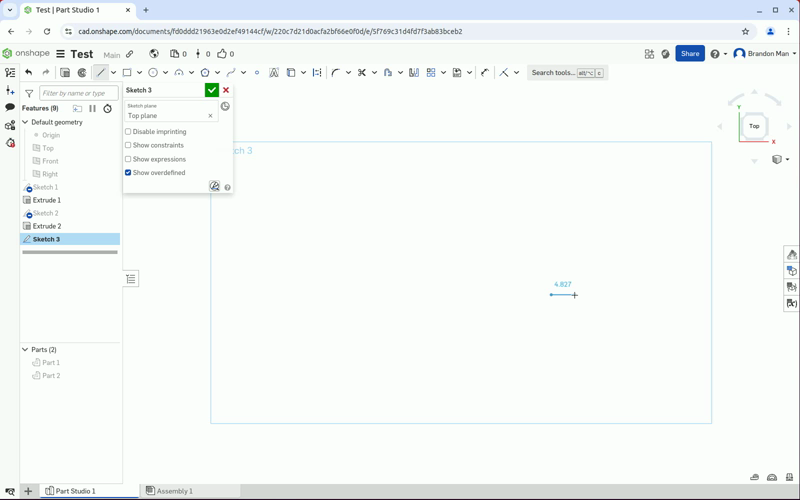
key_down(shift)
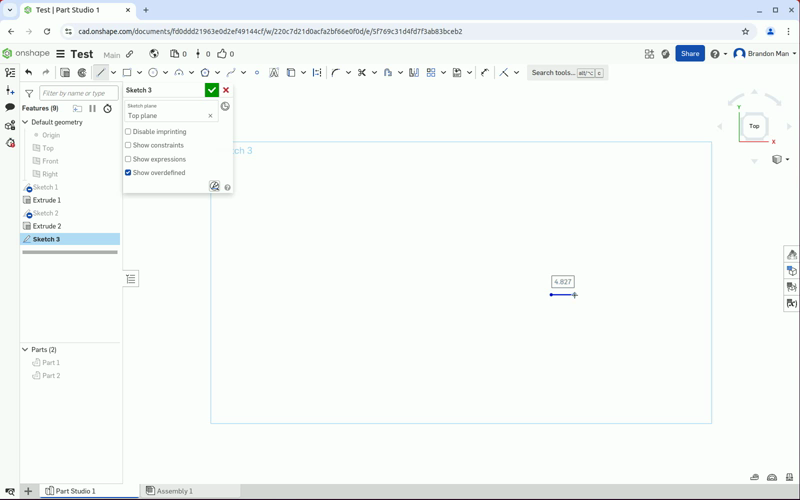
mouse_move(589, 294)
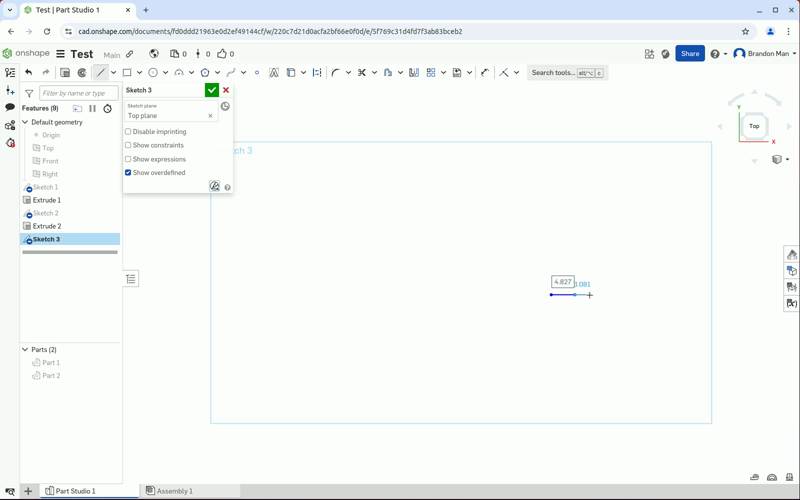
mouse_move(574, 269)
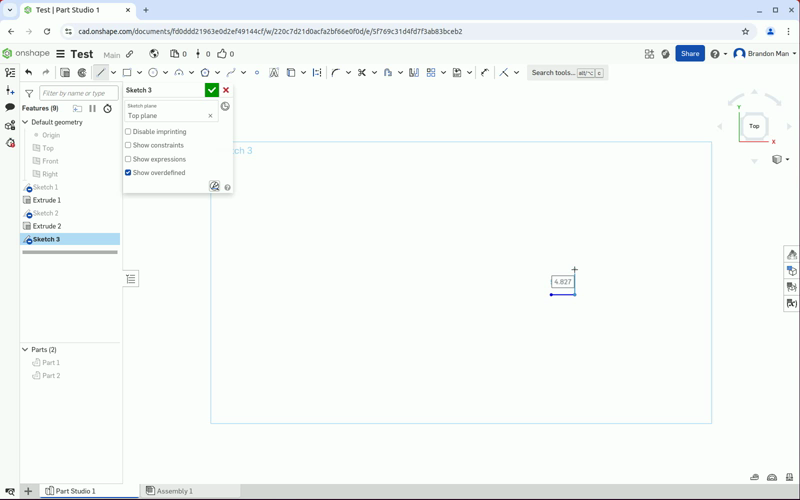
click(574, 269)
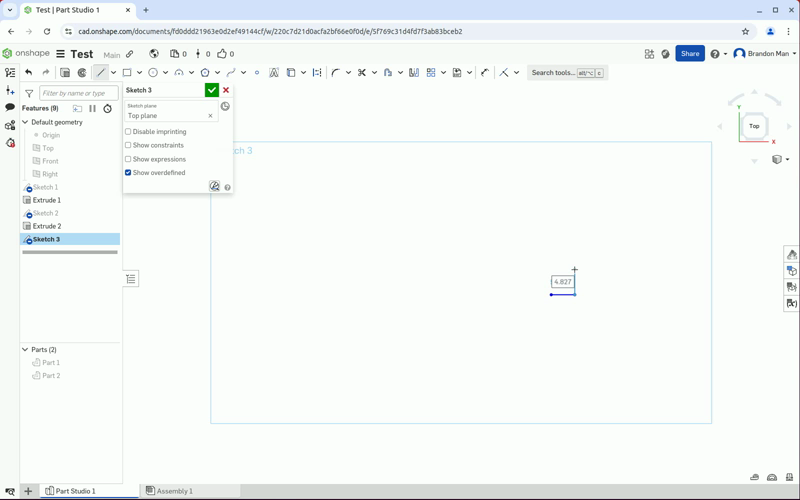
key_up(shift)
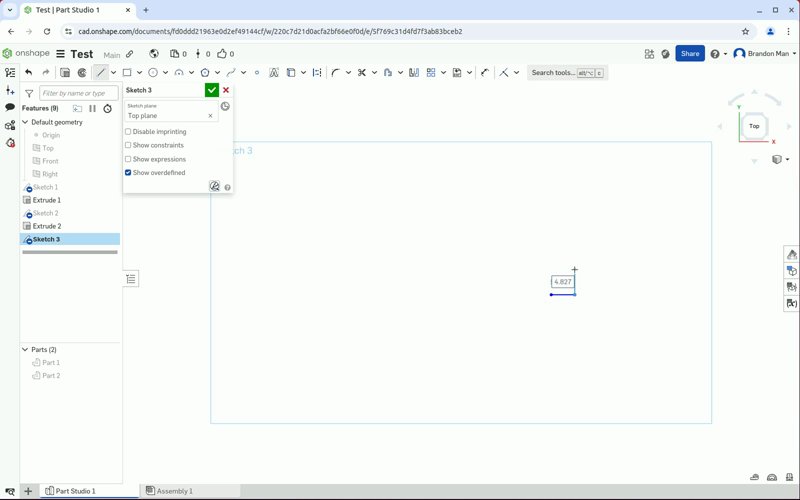
key_down(shift)
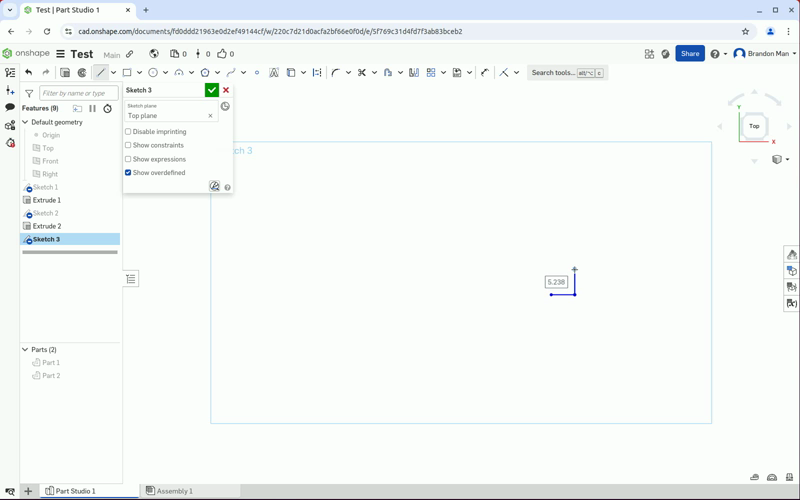
mouse_move(589, 269)
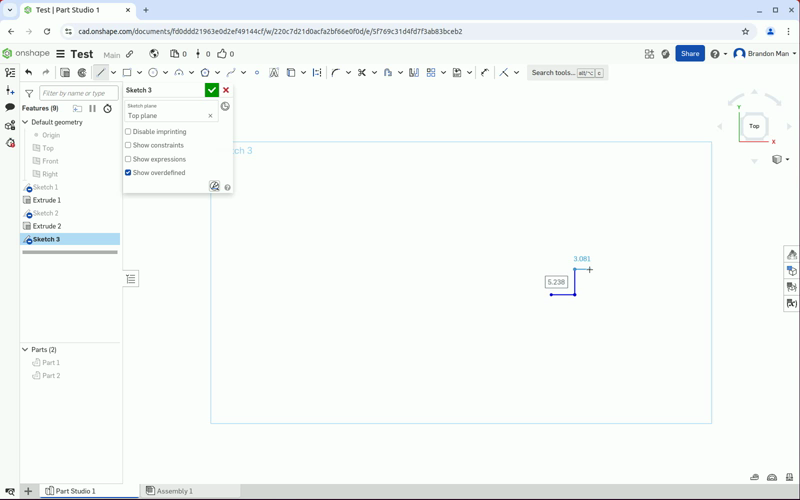
mouse_move(551, 269)
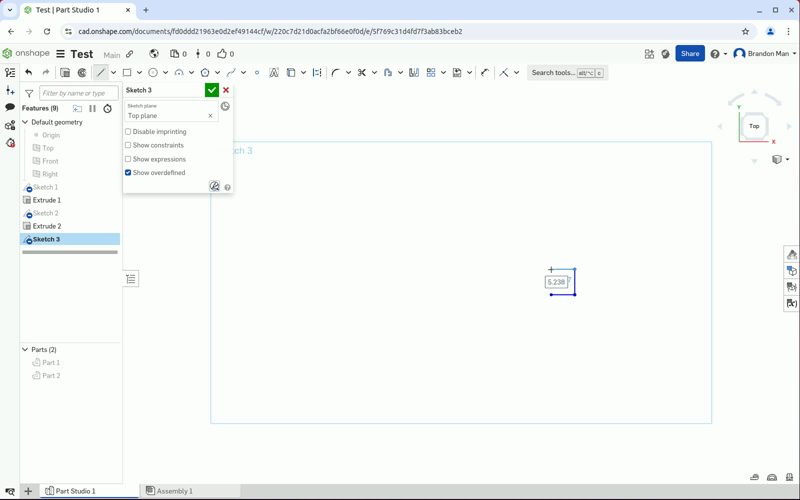
click(551, 269)
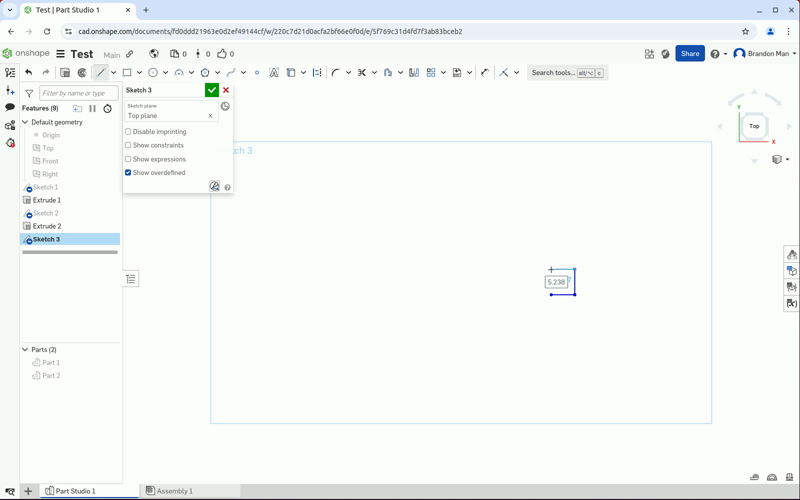
key_up(shift)
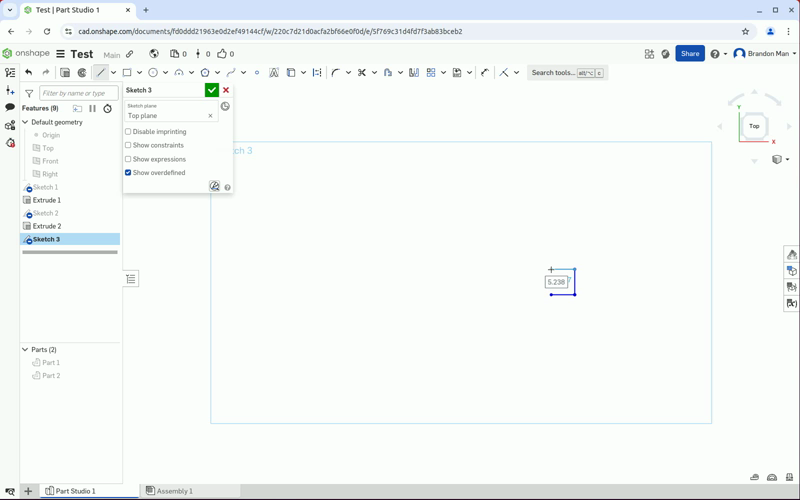
mouse_move(581, 269)
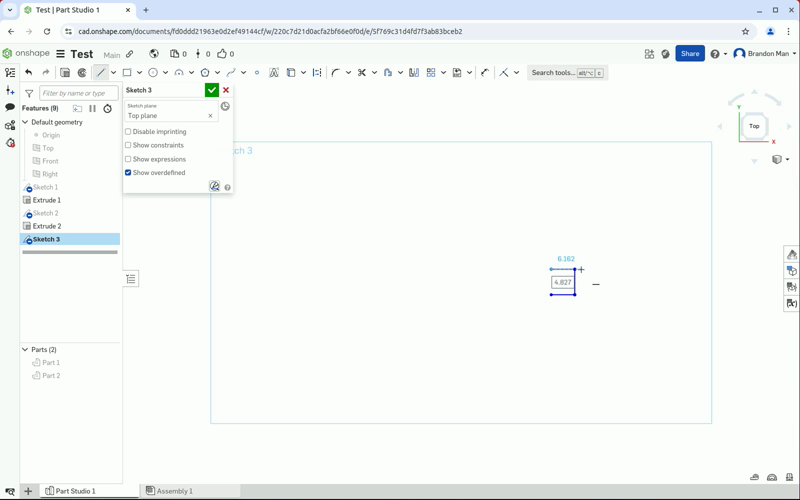
key_down(shift)
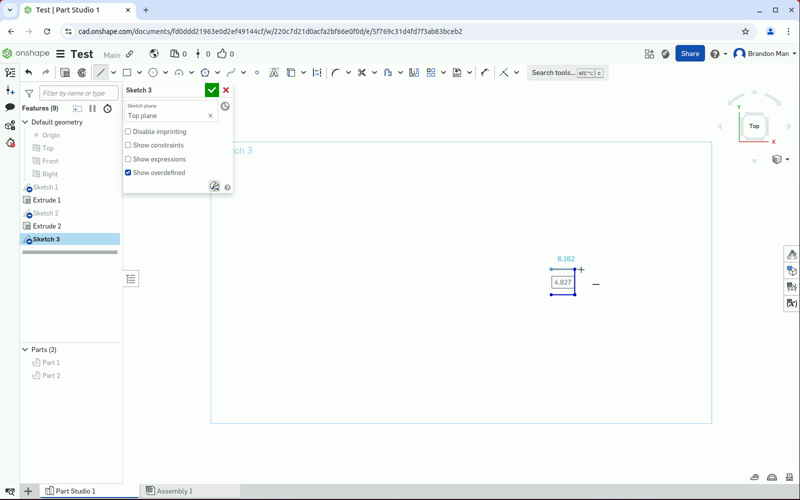
mouse_move(551, 294)
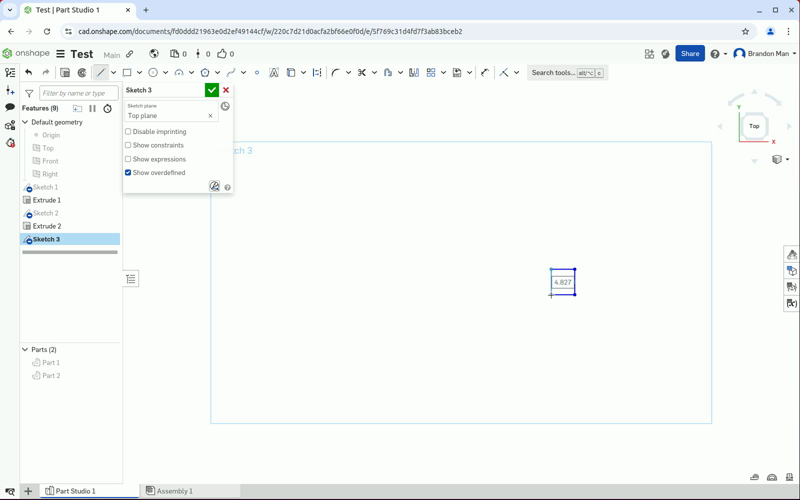
key_up(shift)
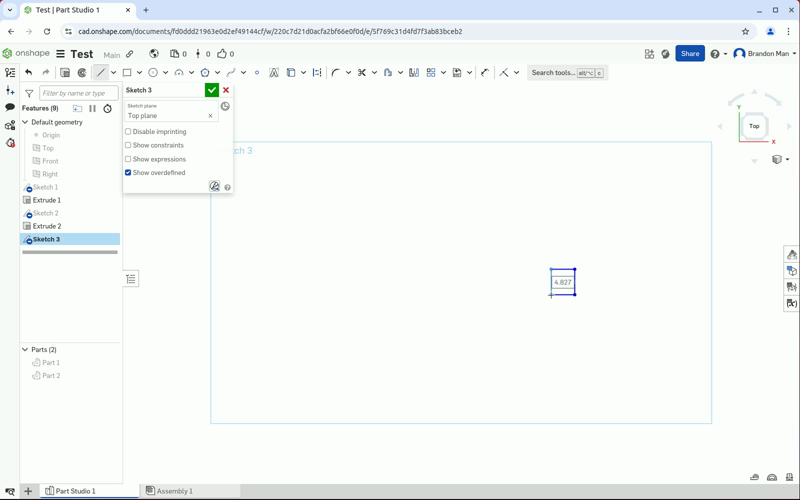
click(551, 294)
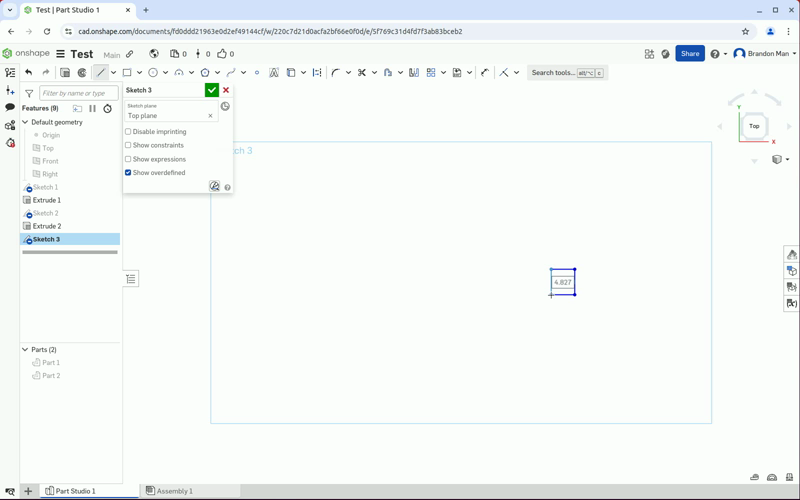
key(esc)
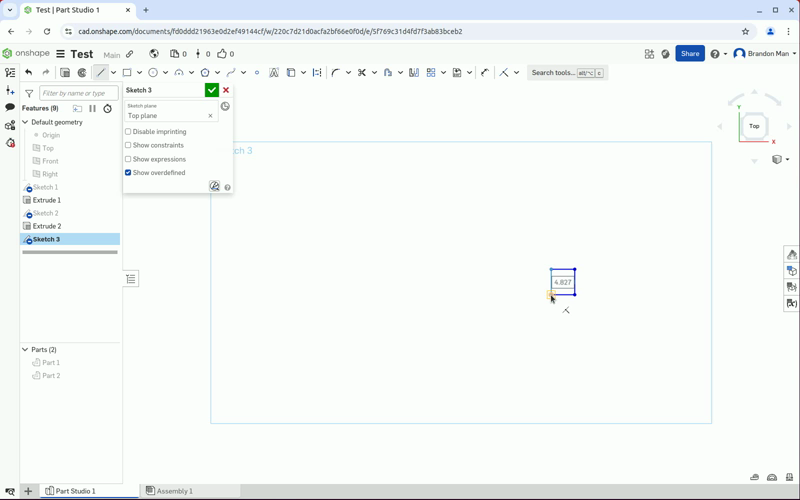
mouse_move(569, 283)
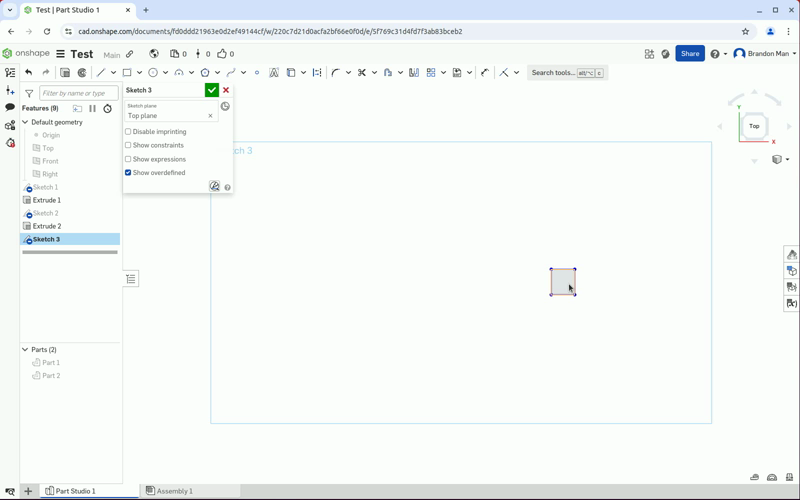
scroll(6)
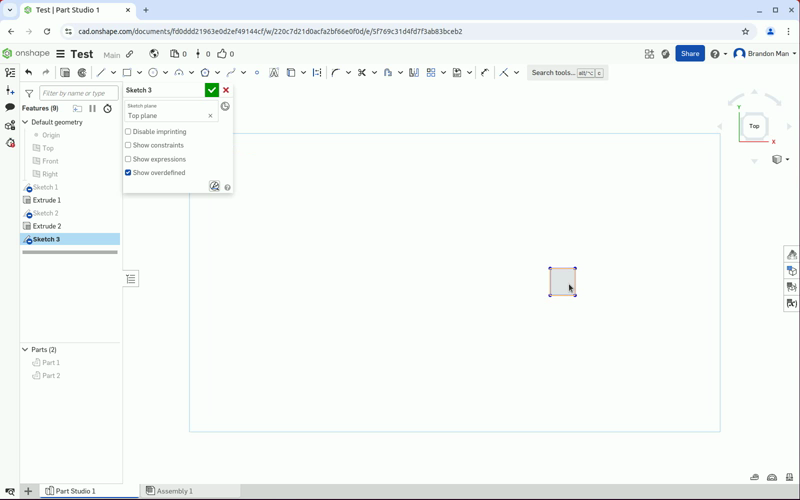
scroll(6)
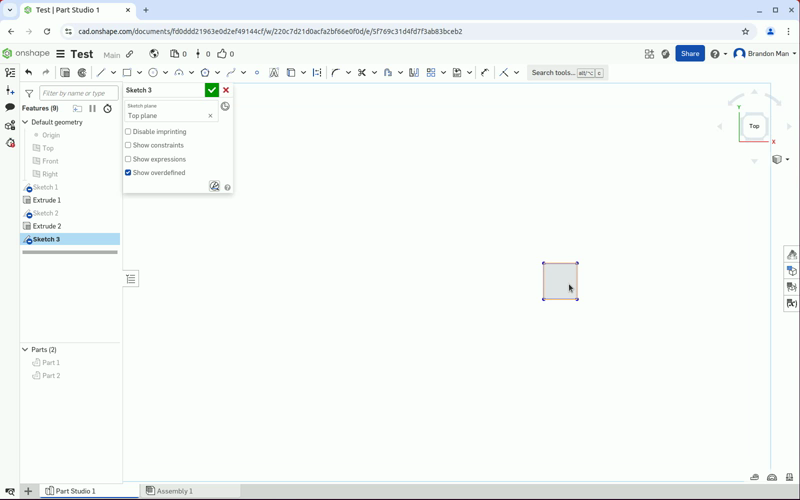
scroll(6)
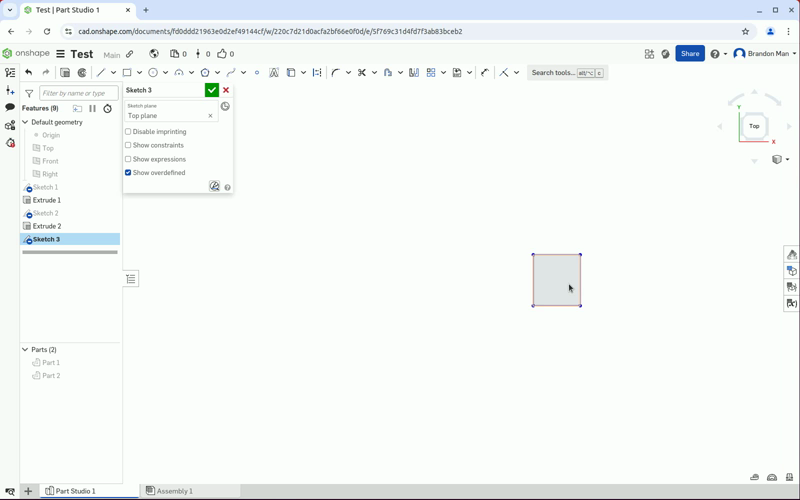
scroll(6)
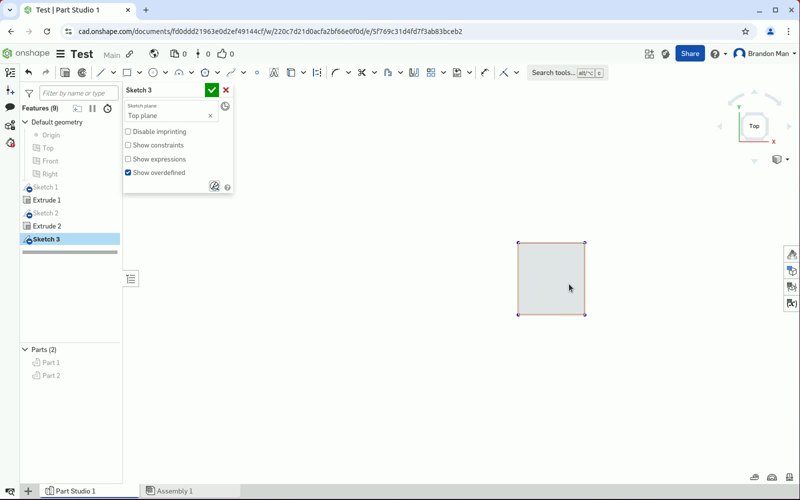
scroll(6)
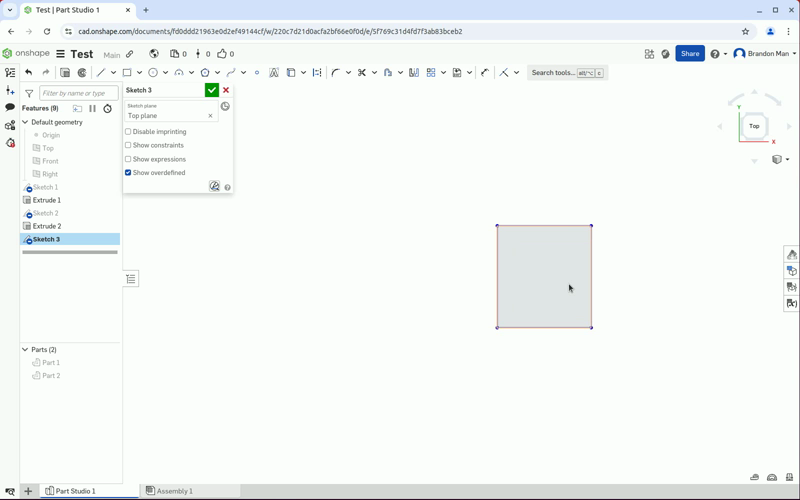
scroll(6)
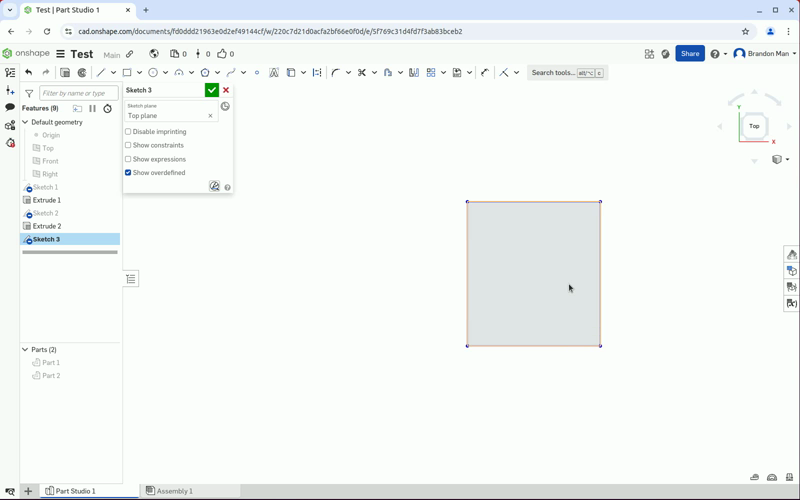
scroll(6)
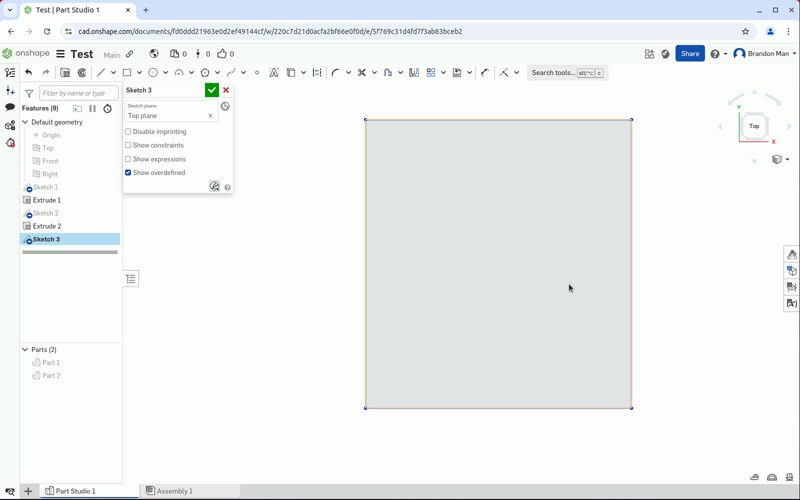
click(569, 283)
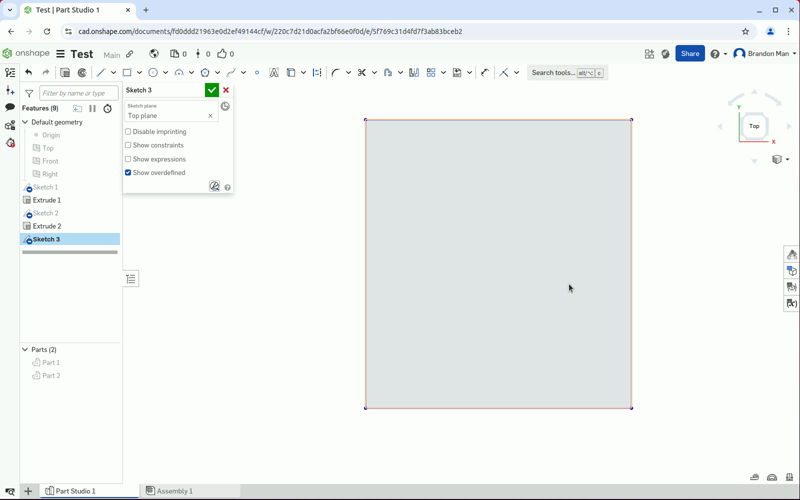
scroll(-6)
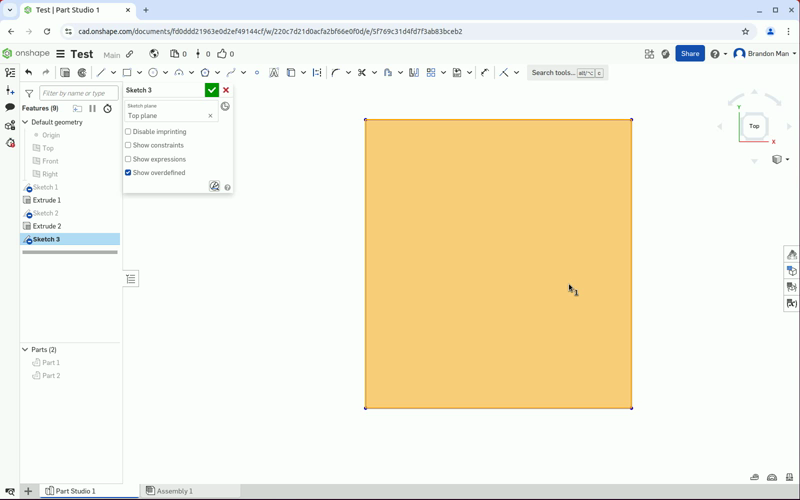
scroll(-6)
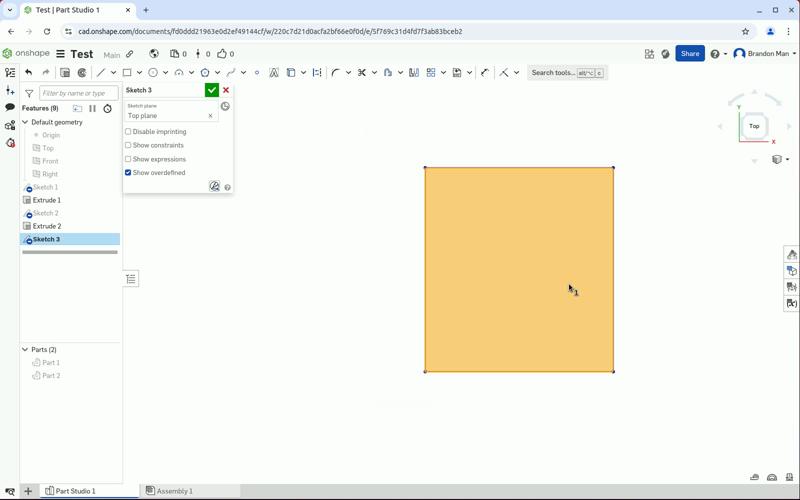
scroll(-6)
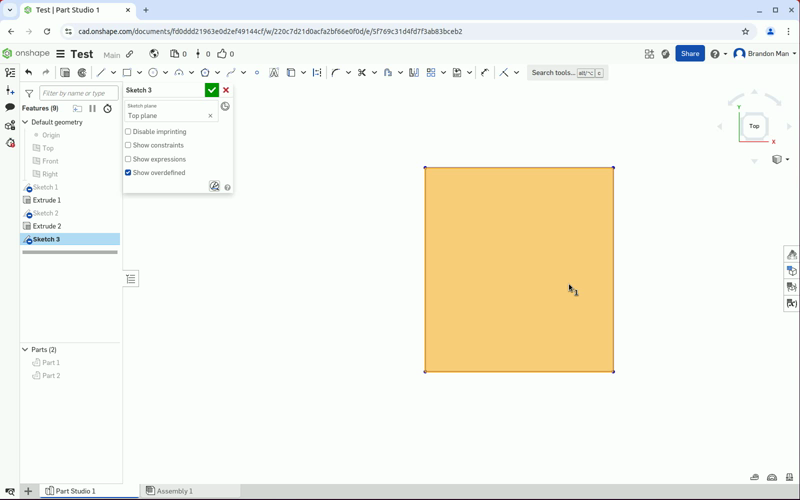
scroll(-6)
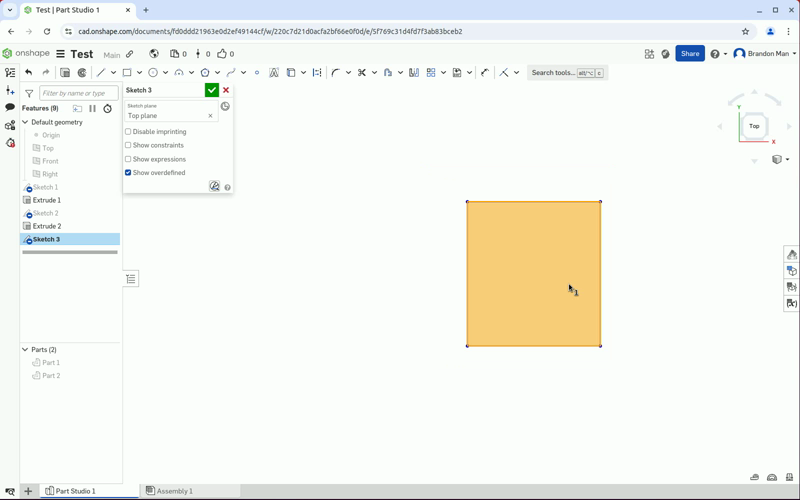
scroll(-6)
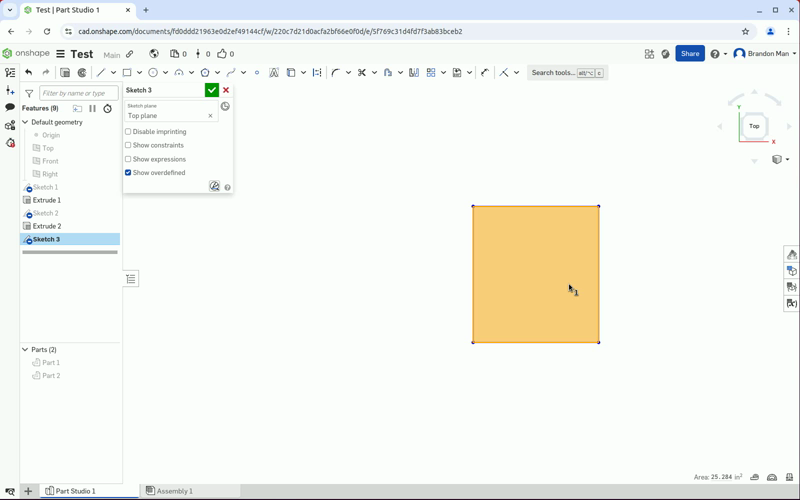
scroll(-6)
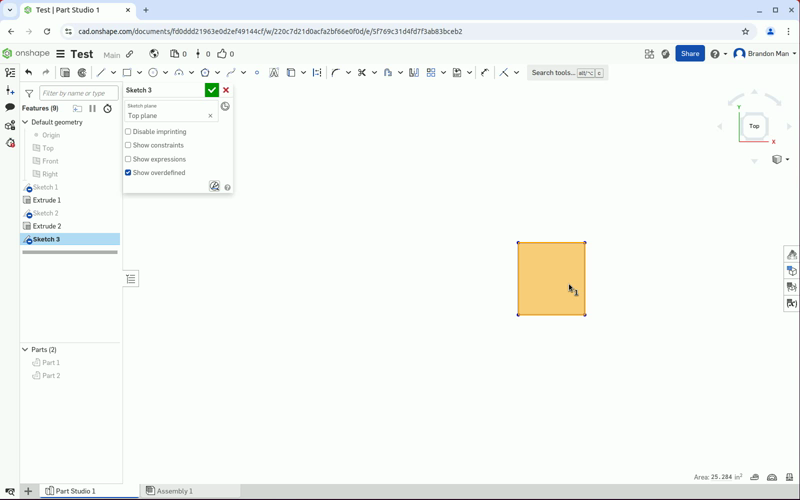
scroll(-6)
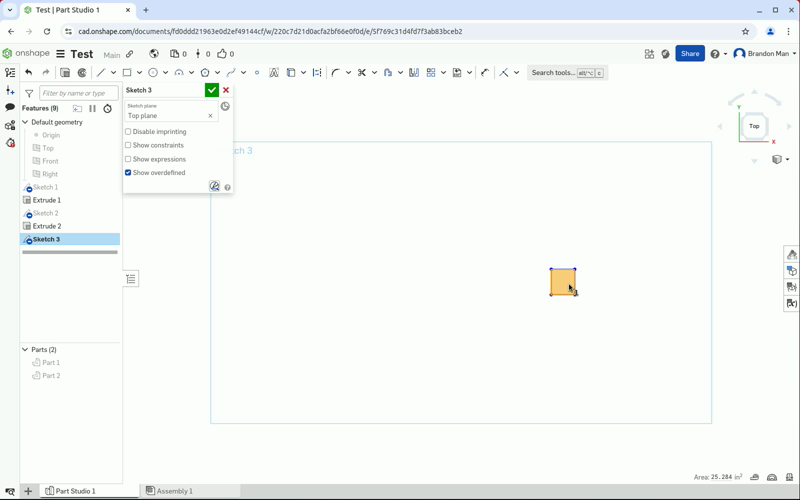
mouse_move(73, 352)
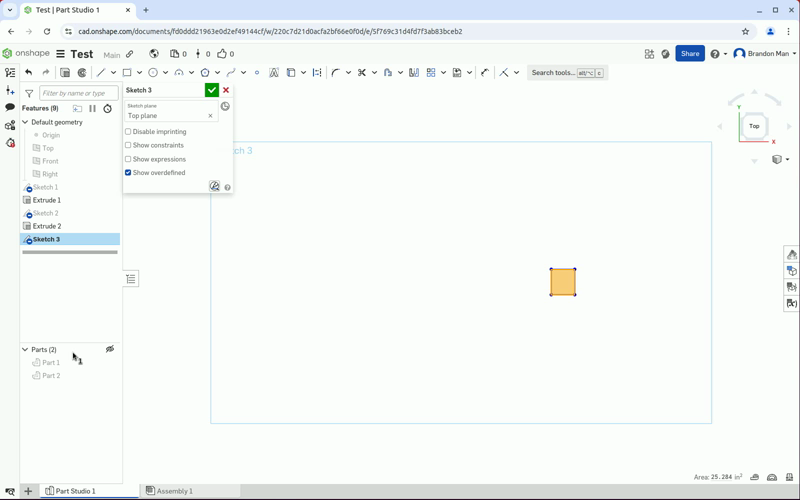
key(shift+y)
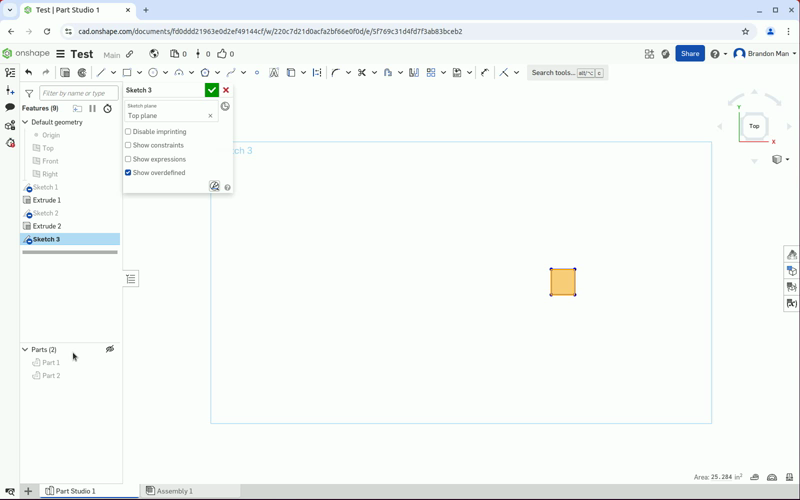
key(shift+e)
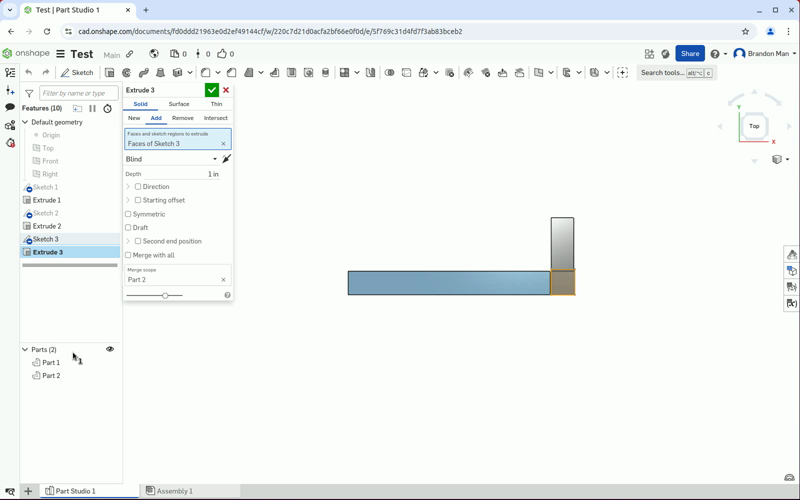
mouse_move(143, 106)
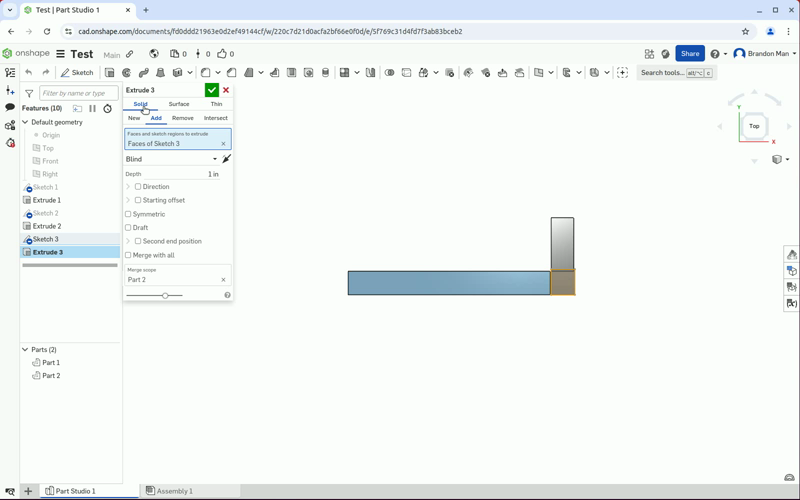
click(143, 106)
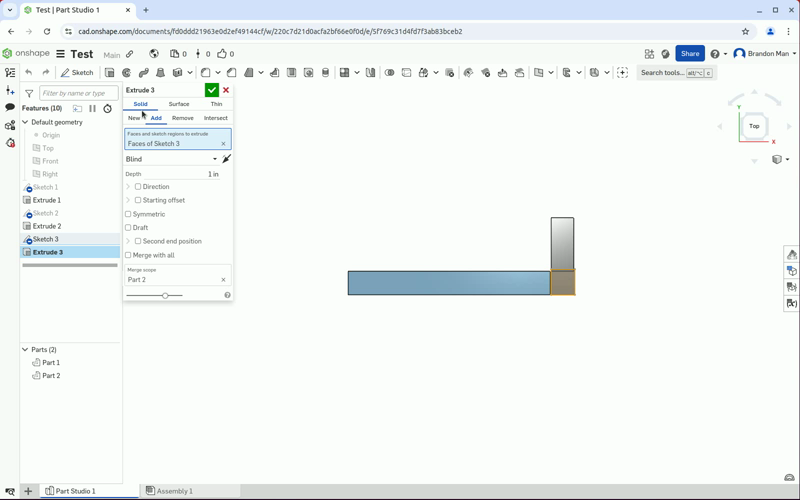
mouse_move(137, 120)
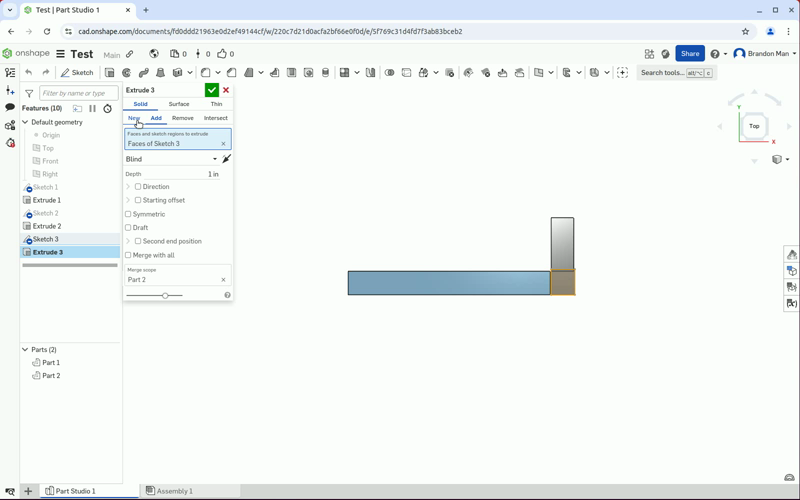
click(137, 120)
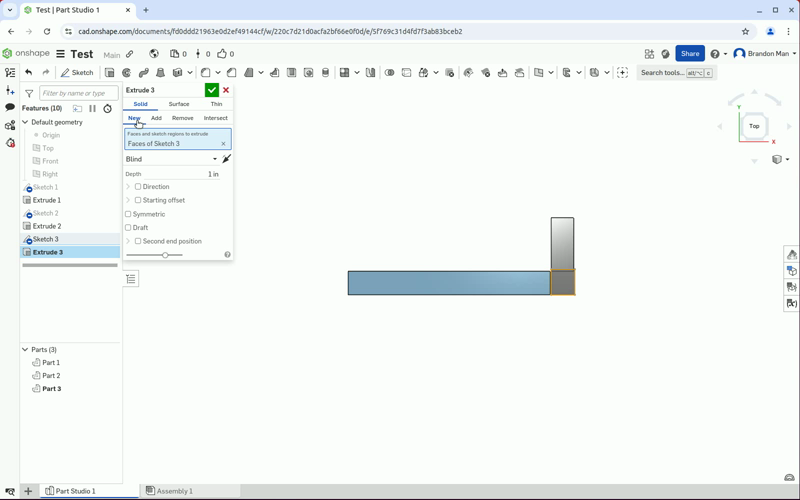
key(tab, 4)
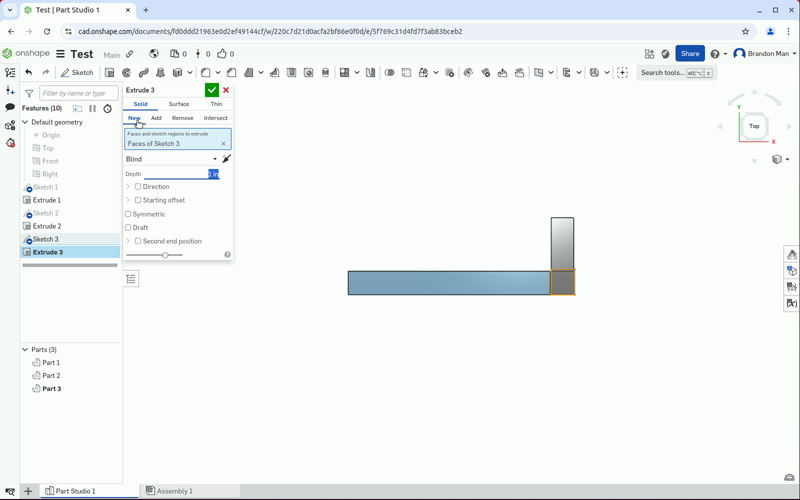
text(15.646)
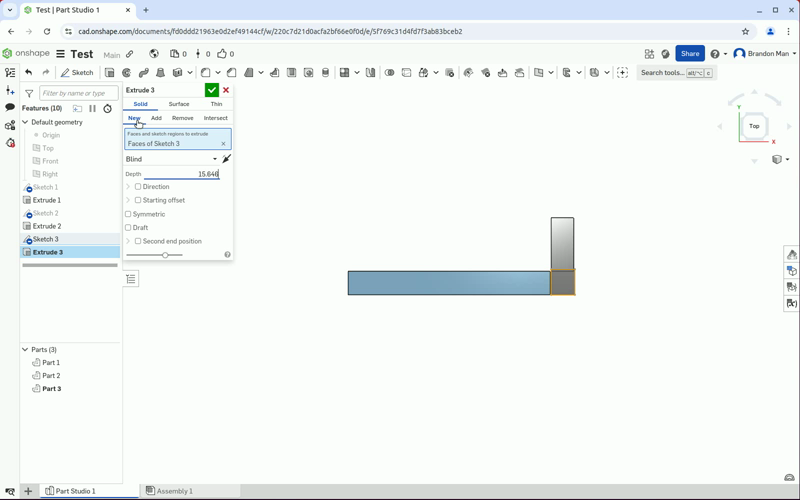
key(enter)
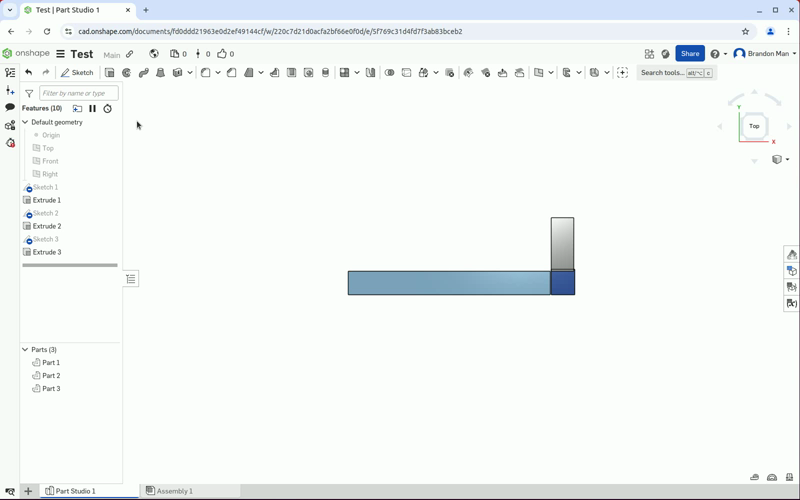
key(shift+h)
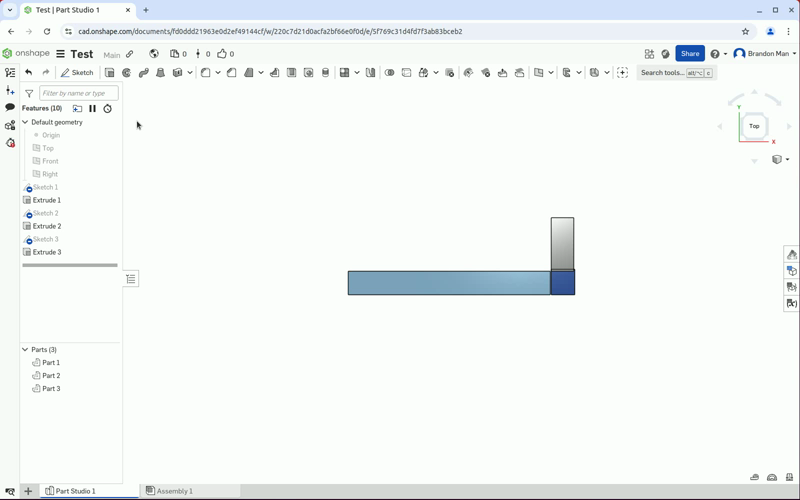
key(shift+h)
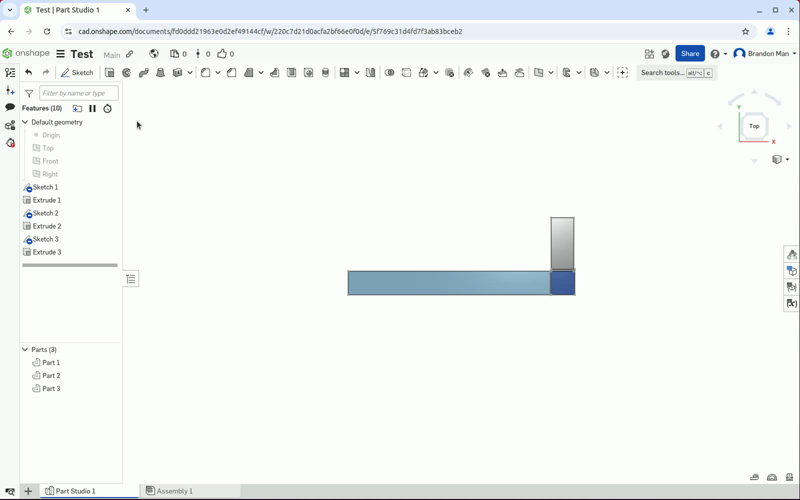
key(shift+7)
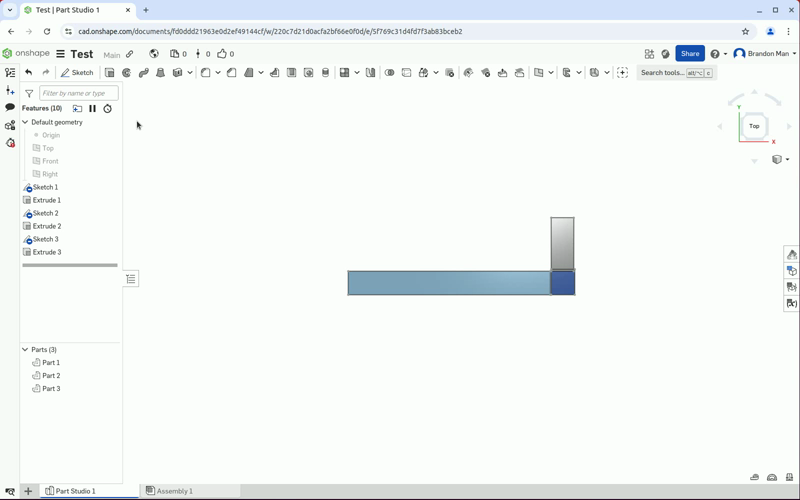
key(up, 3)
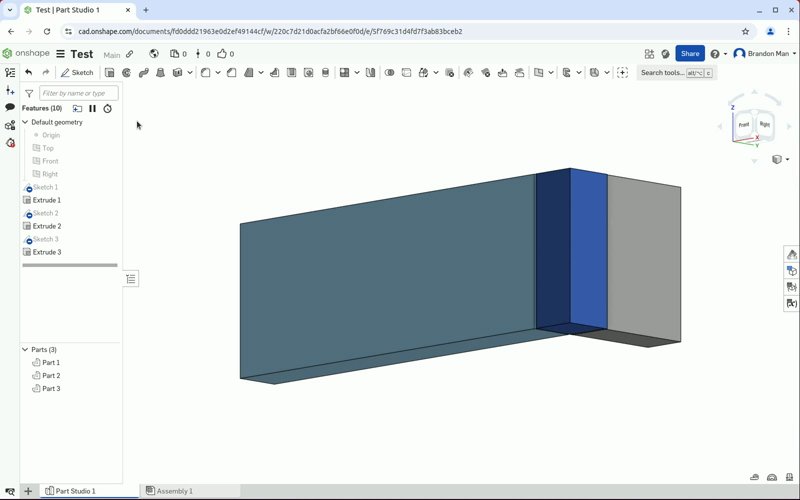
key(left, 3)
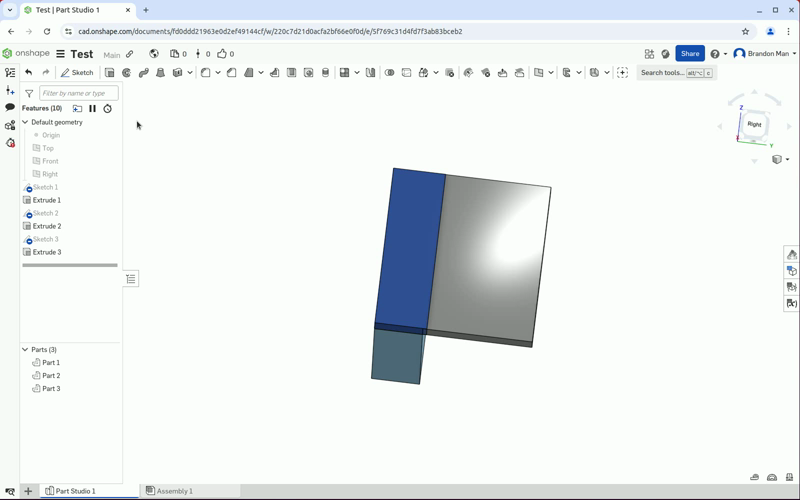
key(right, 3)
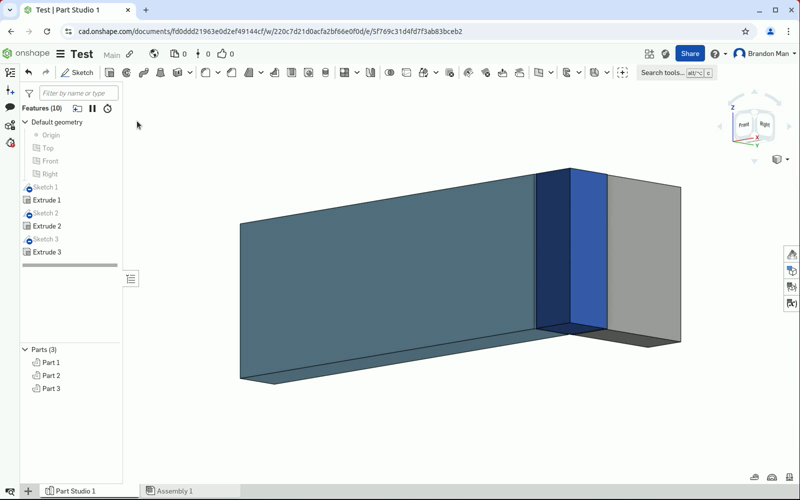
key(down, 3)
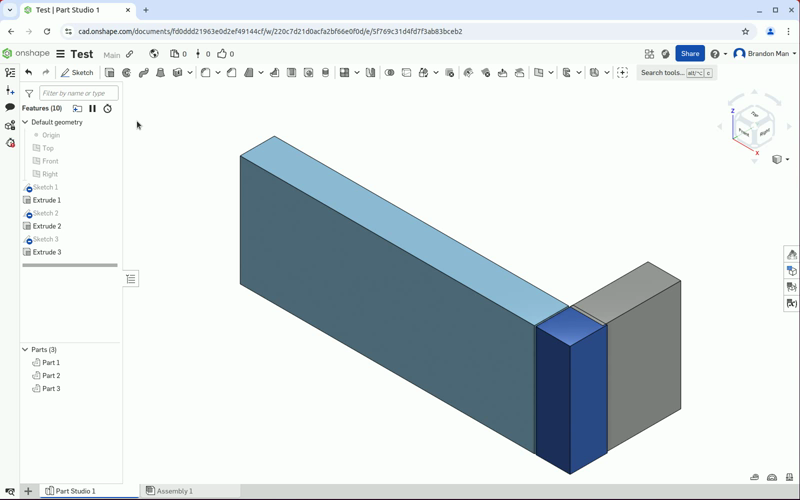
mouse_move(73, 189)
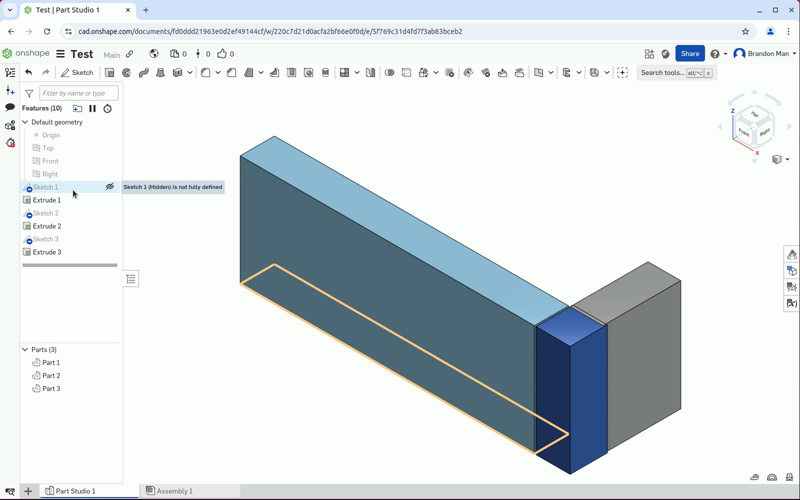
click(73, 189)